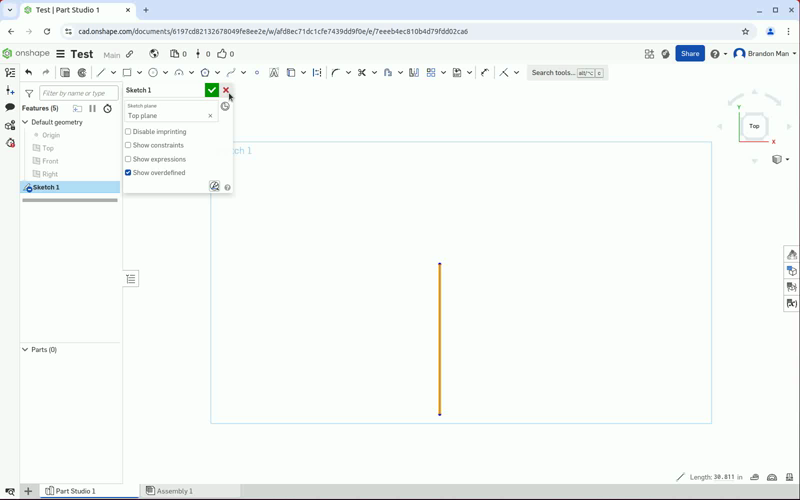
key(shift+h)
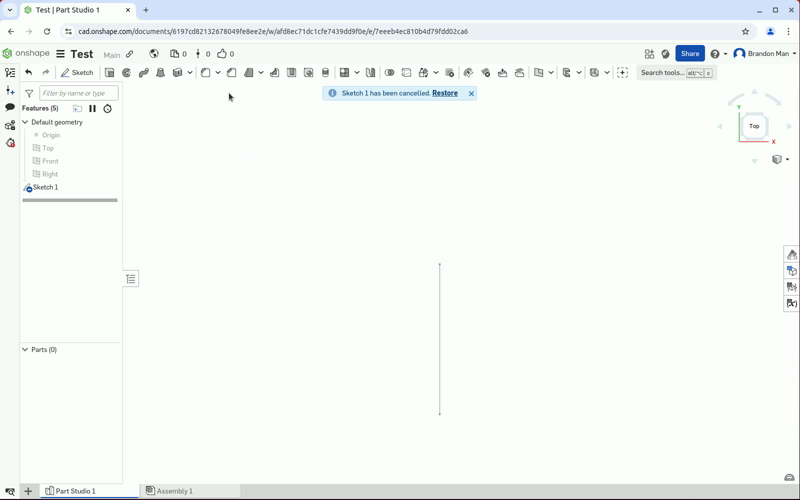
key(shift+s)
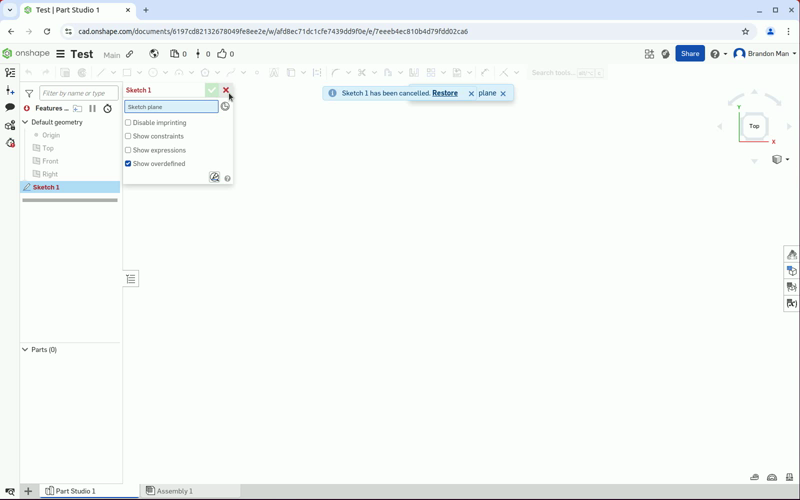
mouse_move(73, 150)
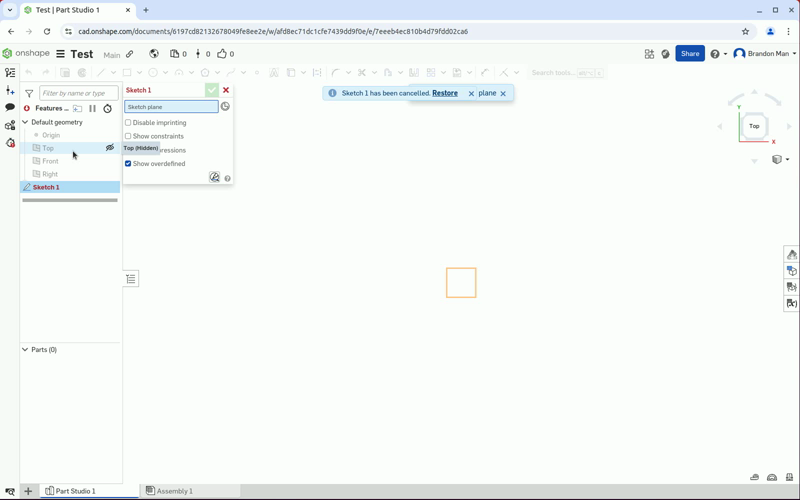
click(73, 150)
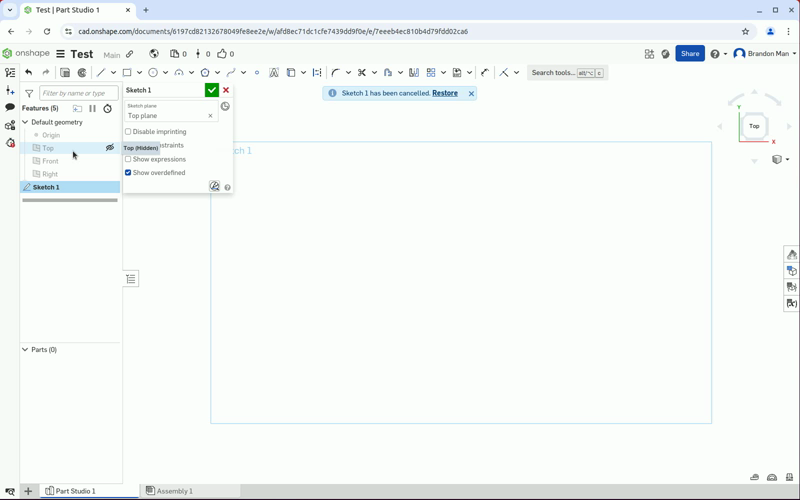
mouse_move(73, 352)
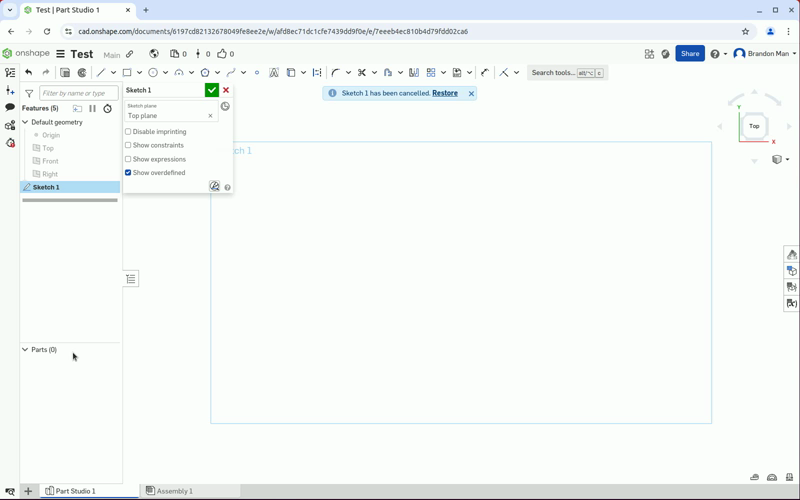
key(y)
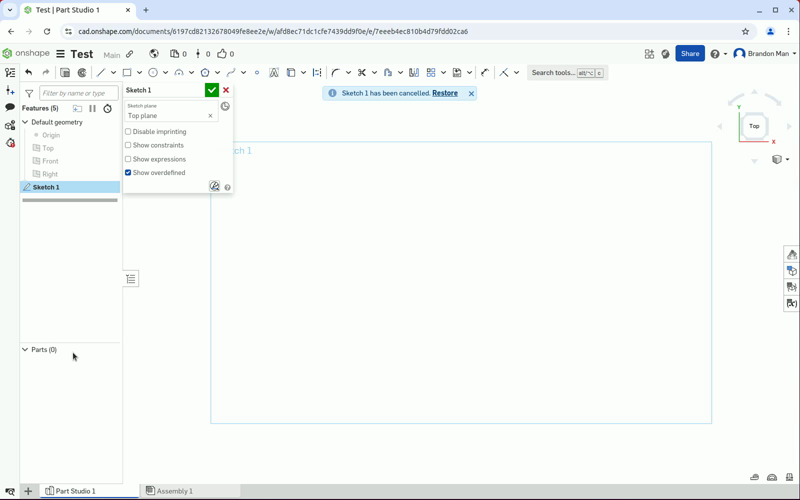
key(l)
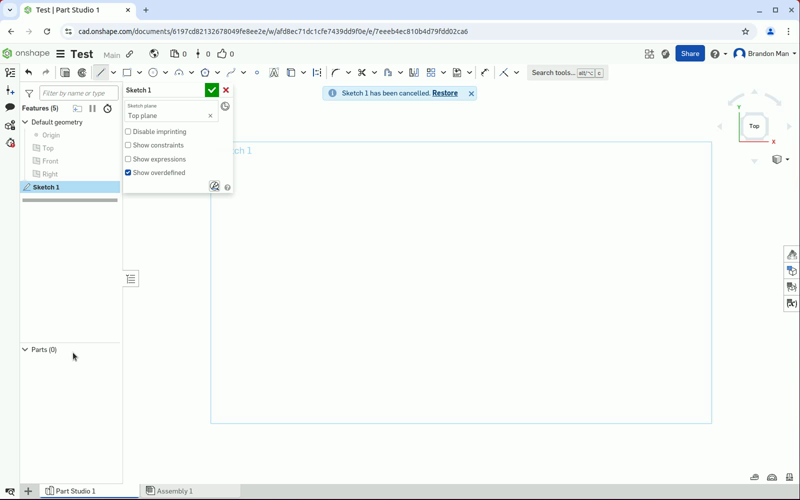
key_down(shift)
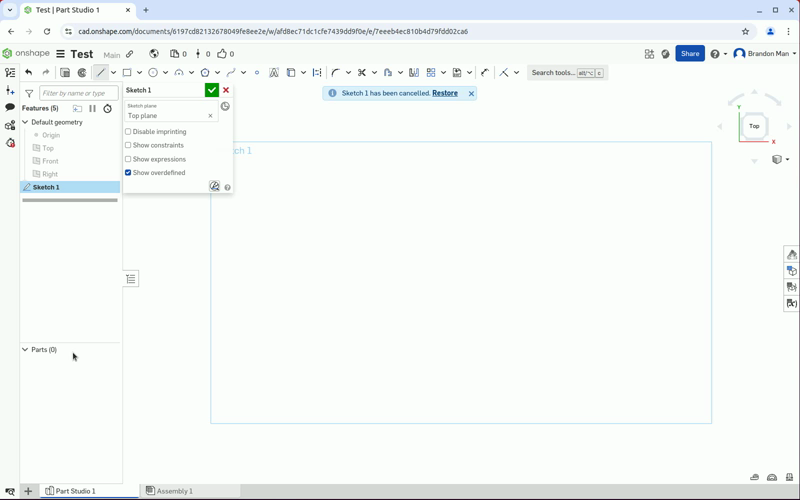
mouse_move(460, 282)
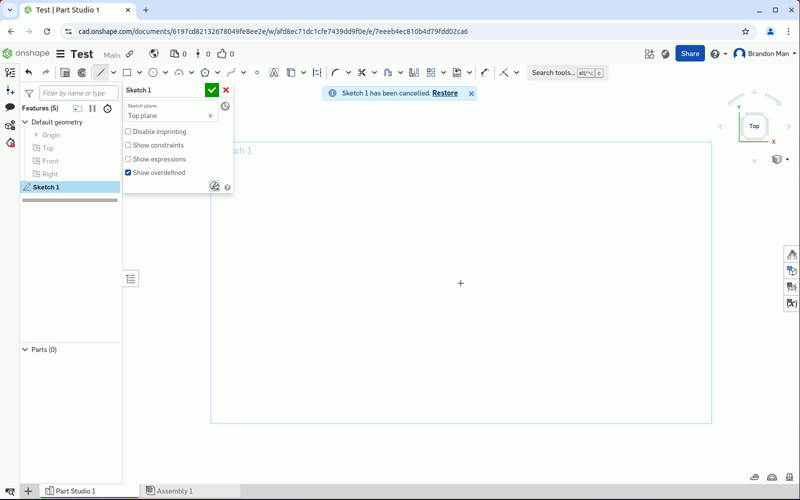
click(460, 282)
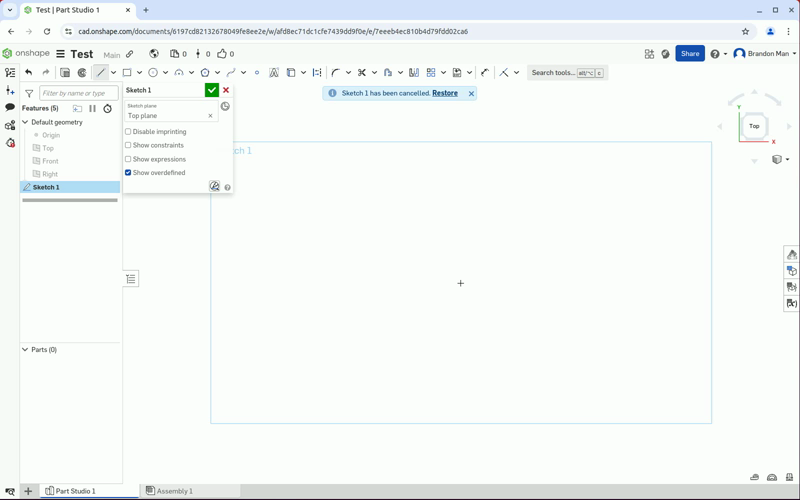
key_up(shift)
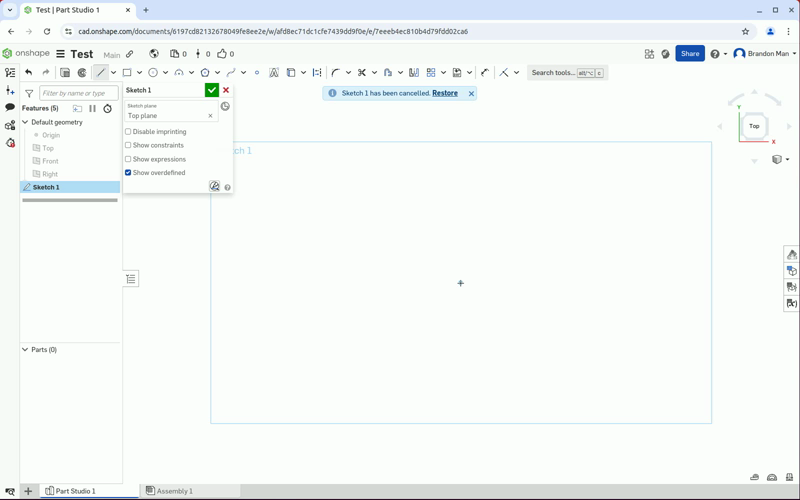
key_down(shift)
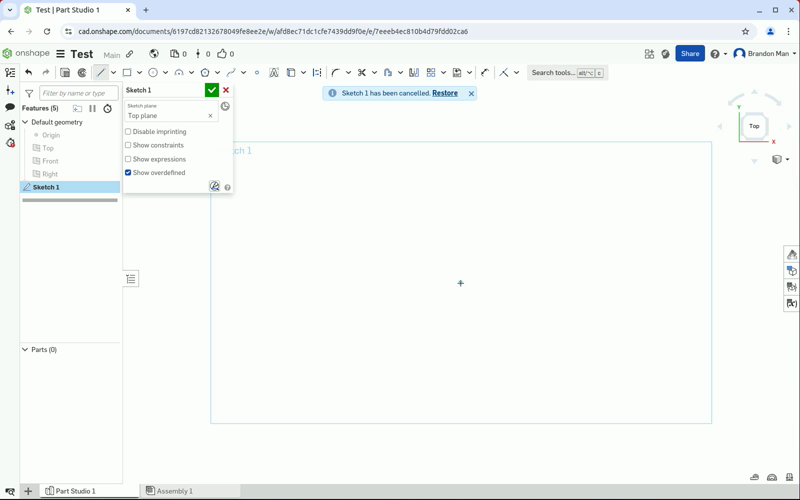
mouse_move(535, 282)
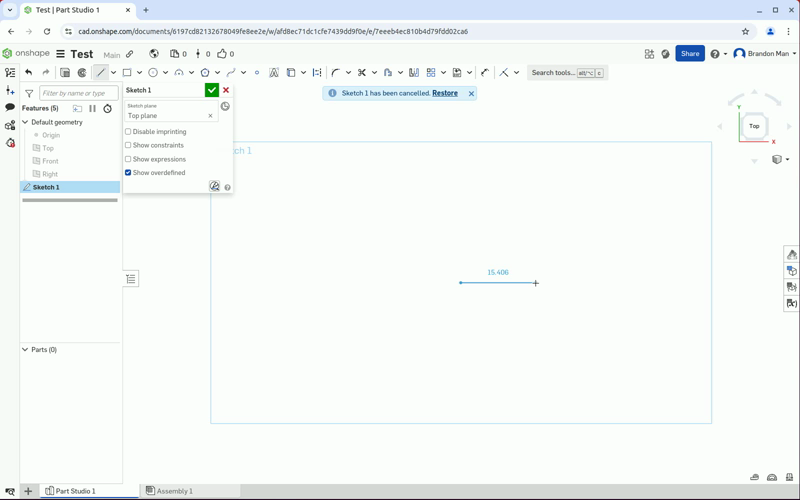
click(535, 282)
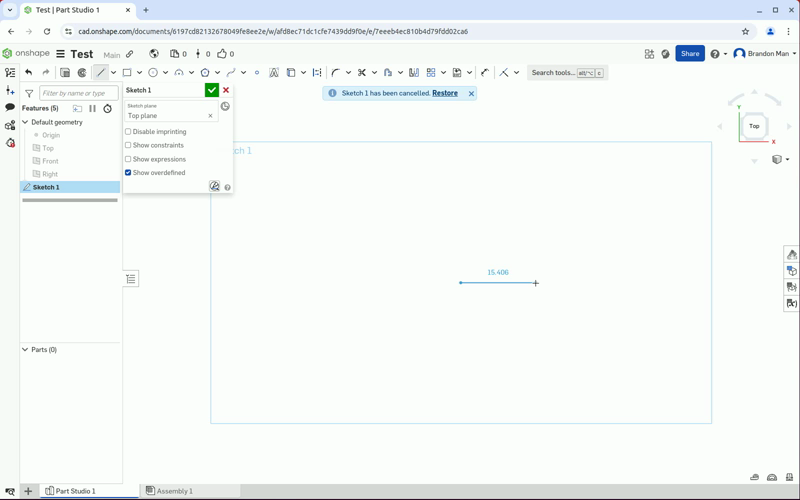
key_up(shift)
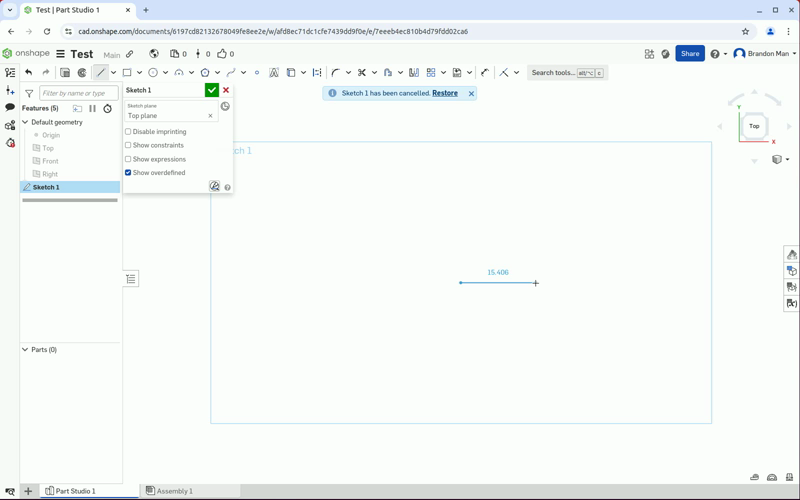
key_down(shift)
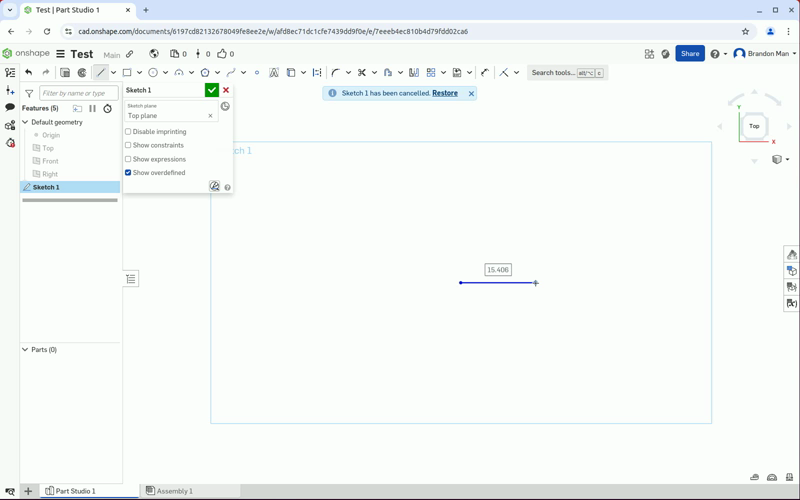
mouse_move(535, 170)
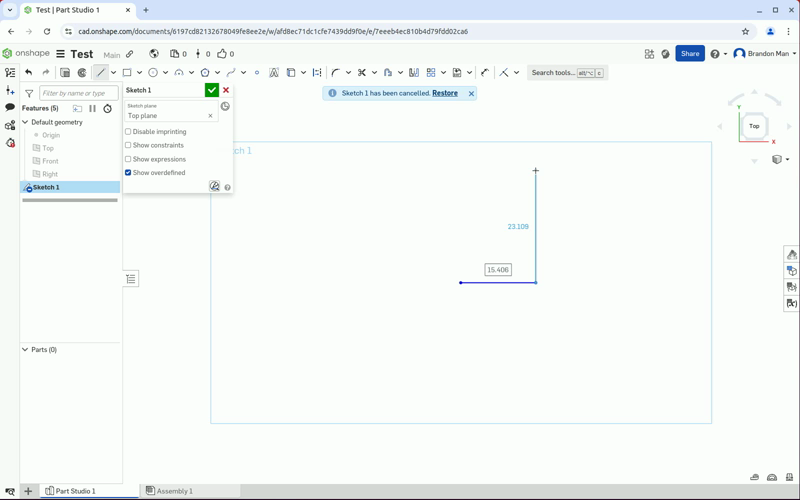
click(535, 170)
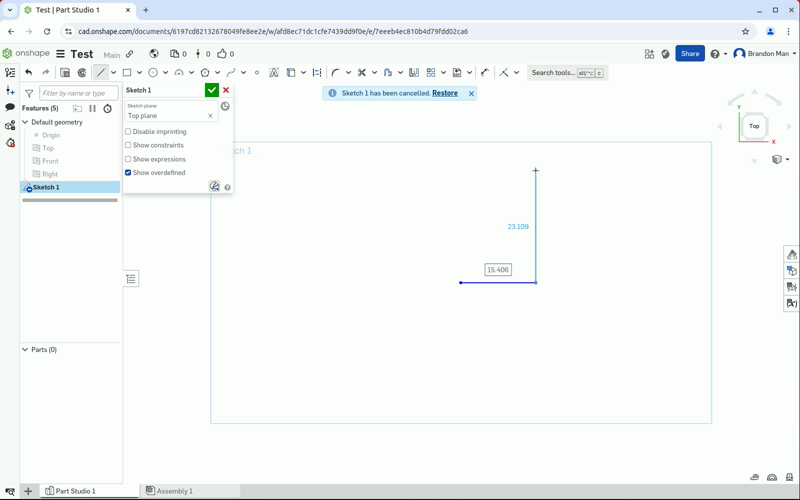
key_up(shift)
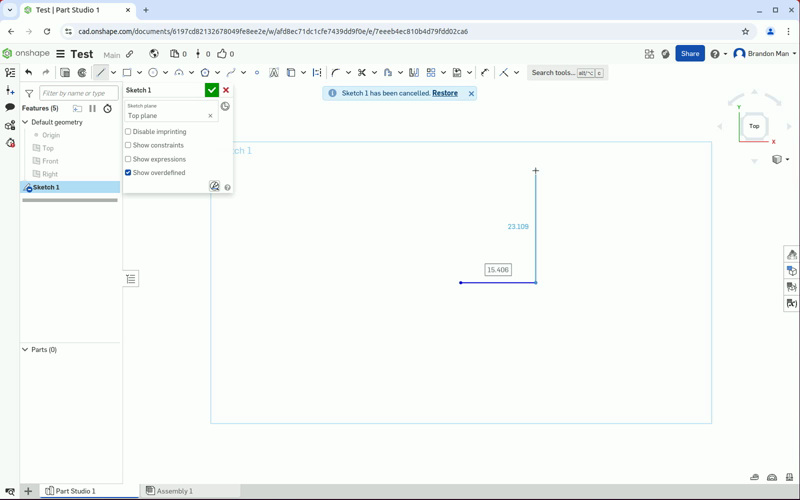
key_down(shift)
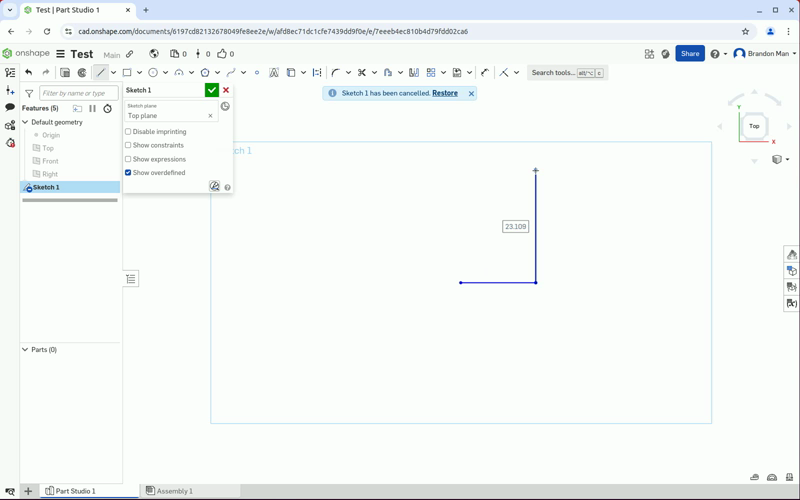
mouse_move(460, 170)
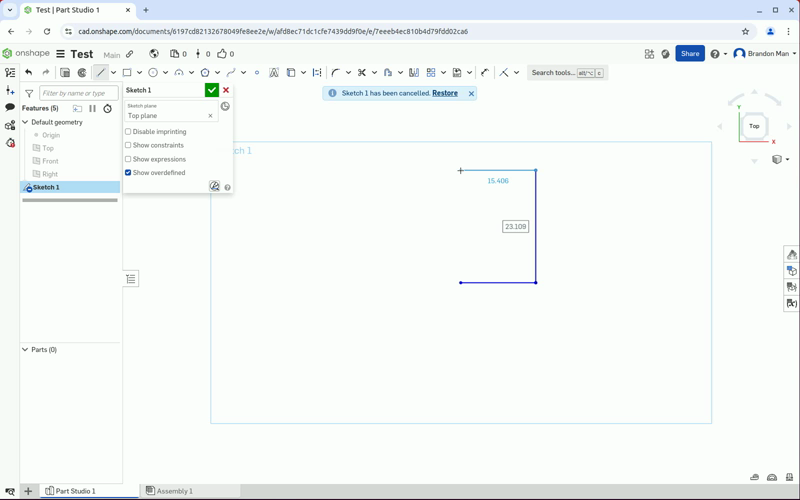
click(460, 170)
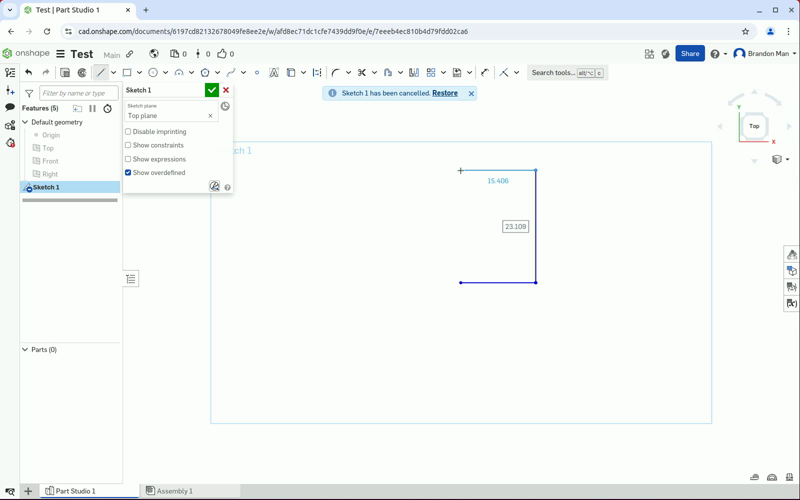
key_up(shift)
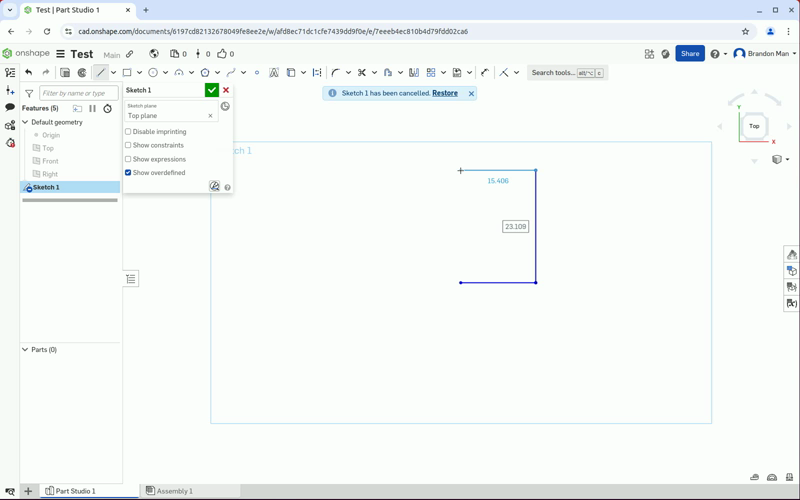
key_down(shift)
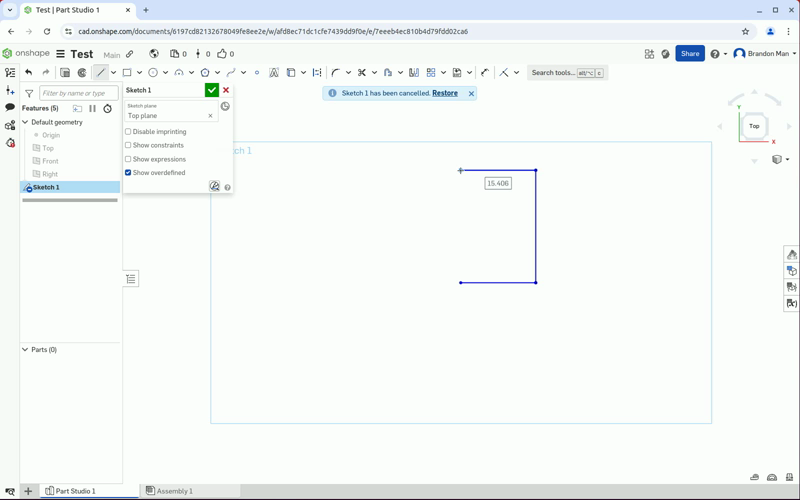
mouse_move(460, 282)
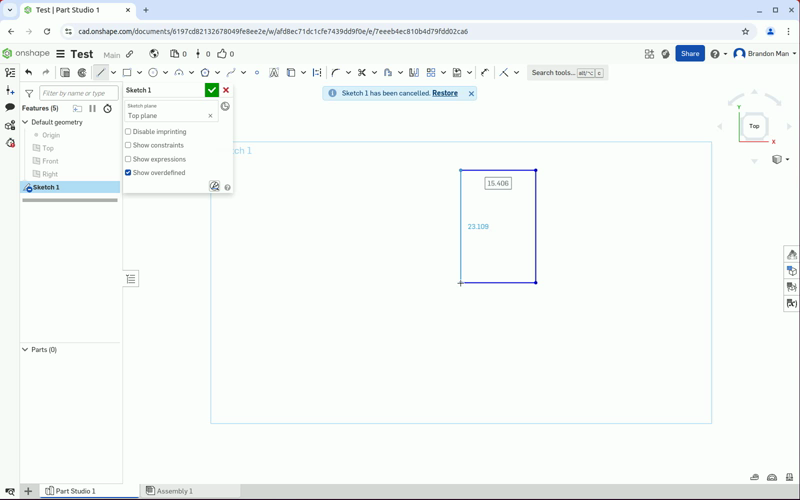
key_up(shift)
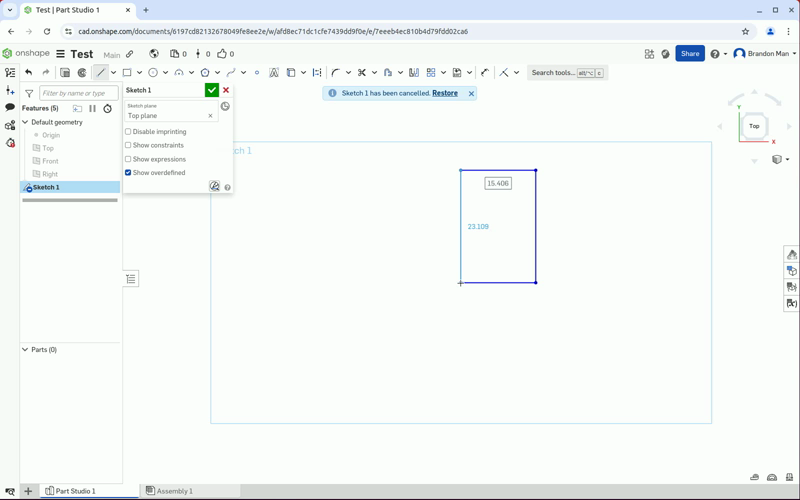
click(460, 282)
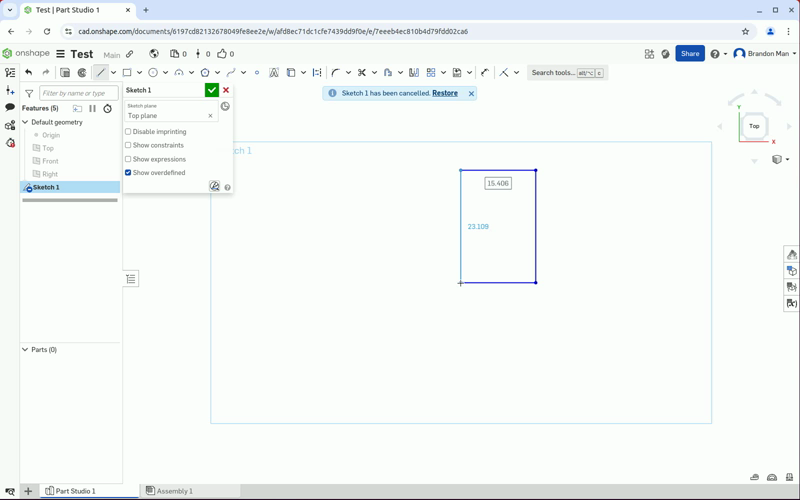
key(esc)
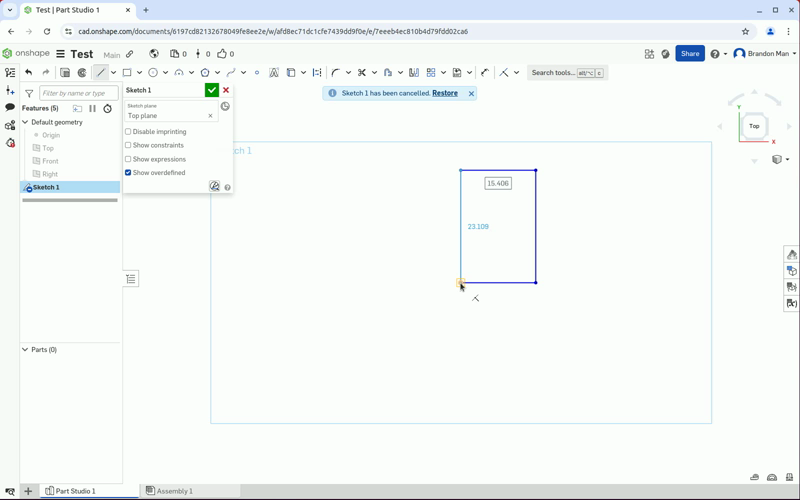
mouse_move(507, 266)
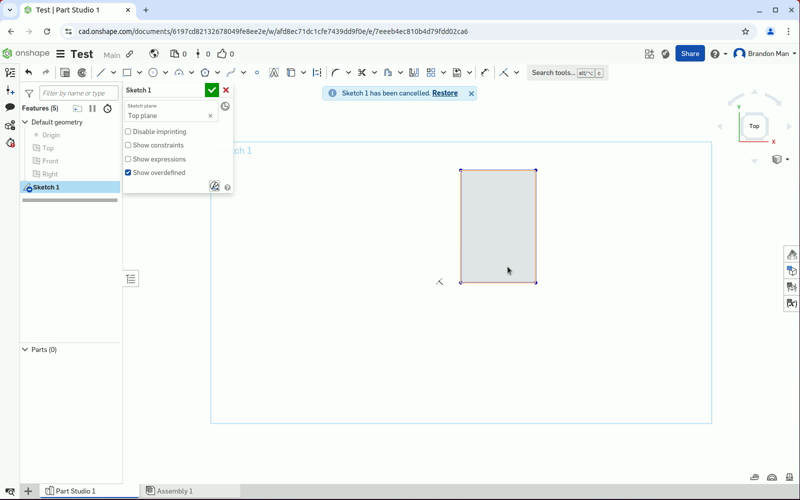
click(507, 266)
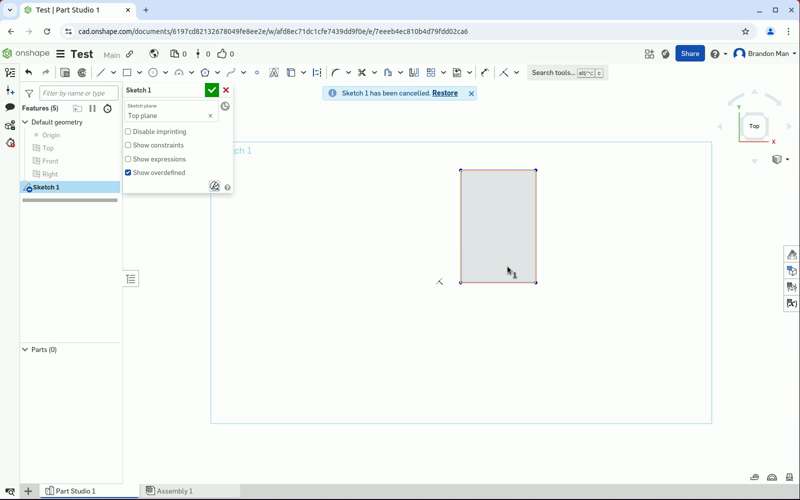
mouse_move(73, 352)
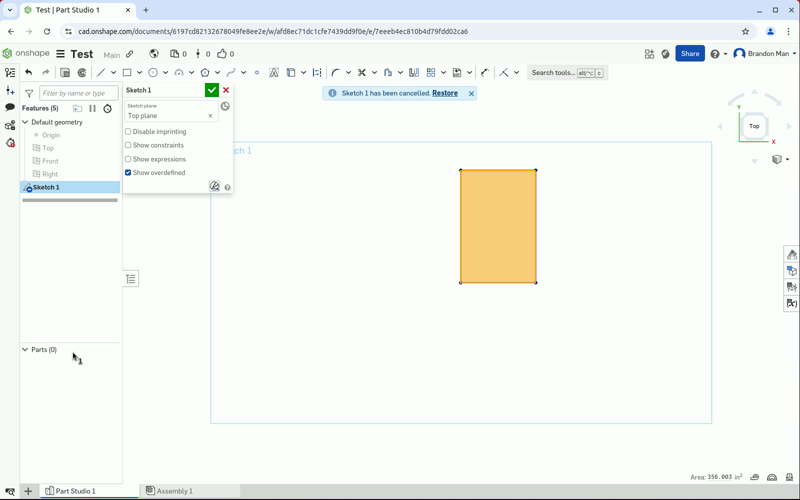
key(shift+y)
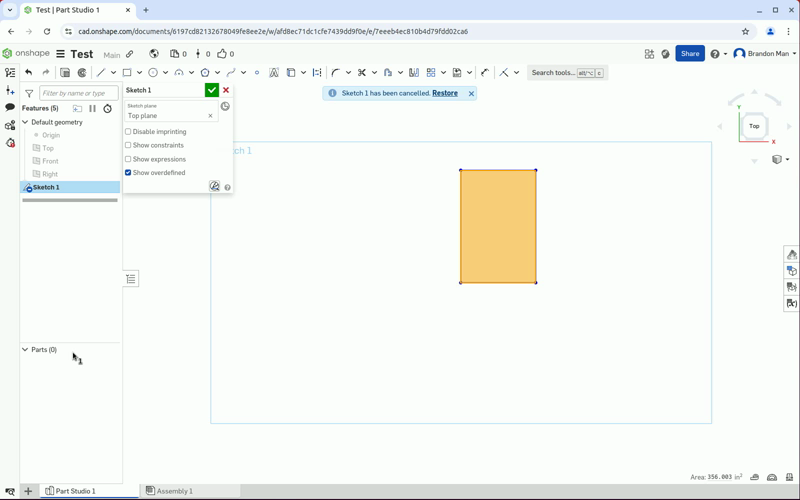
key(shift+e)
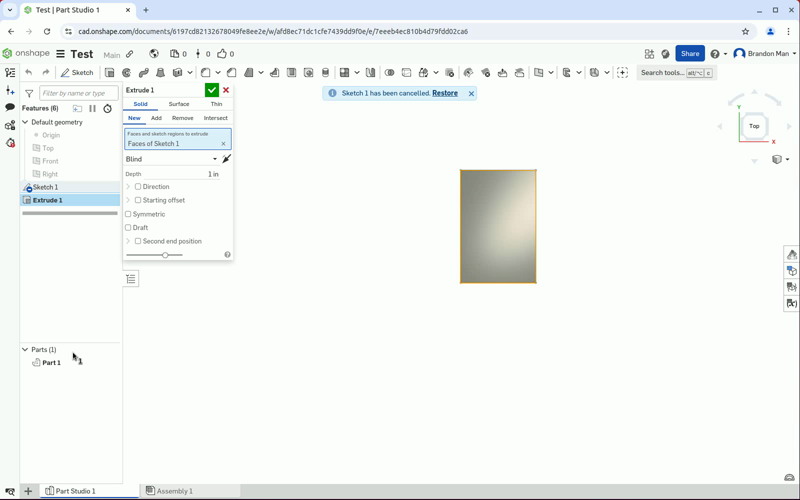
mouse_move(143, 106)
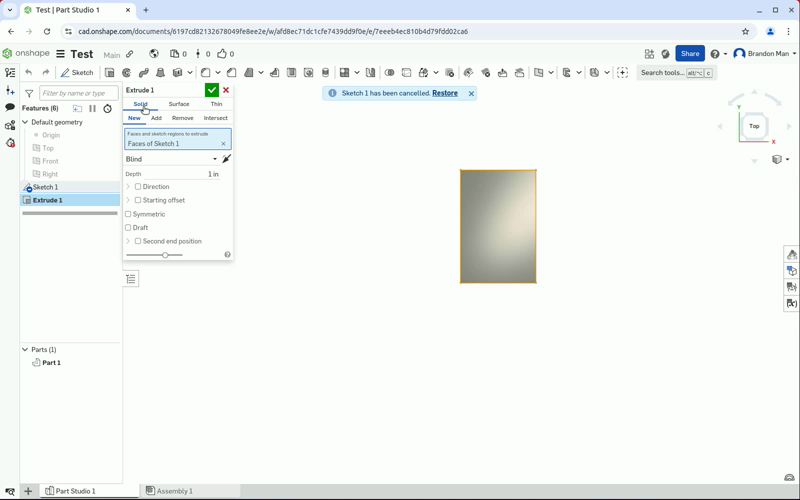
click(143, 106)
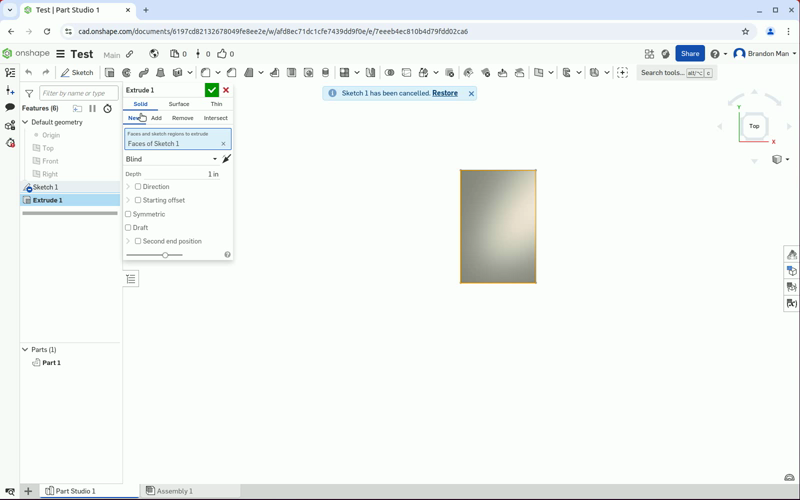
mouse_move(137, 120)
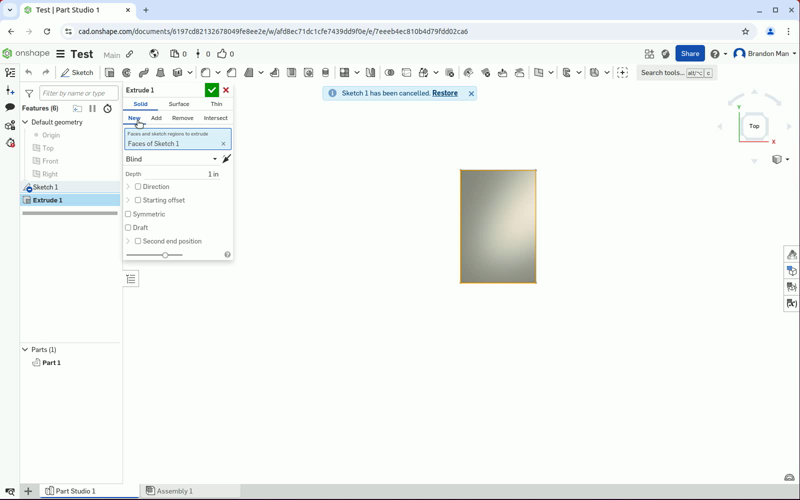
click(137, 120)
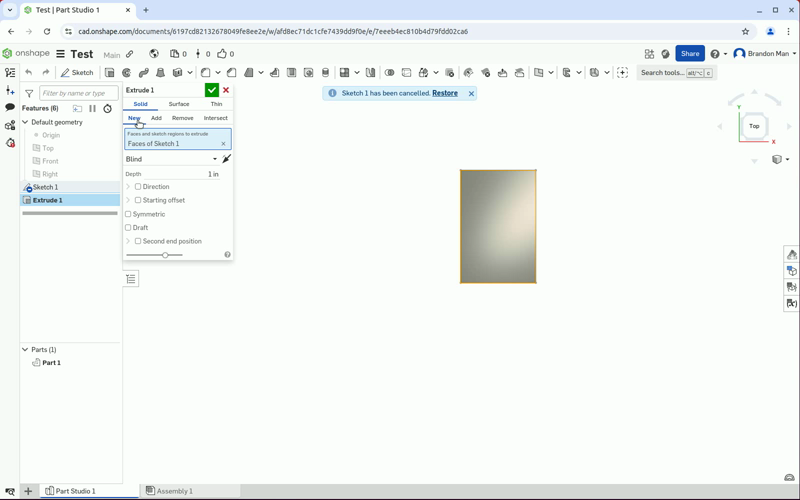
key(tab, 4)
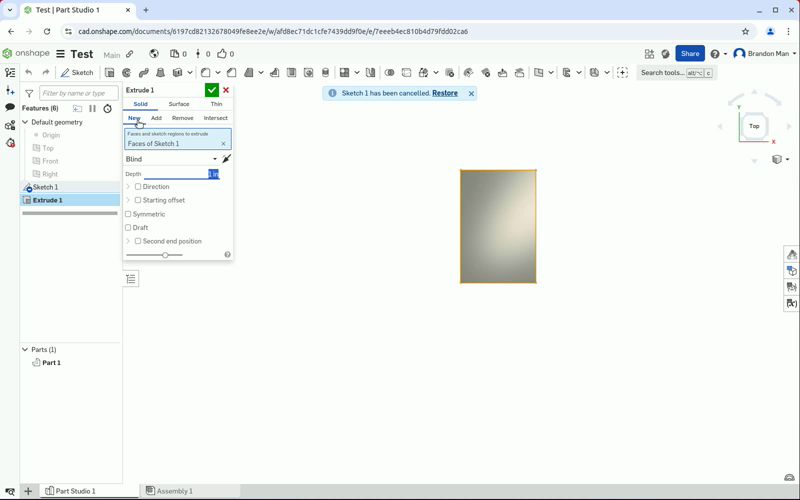
text(9.147)
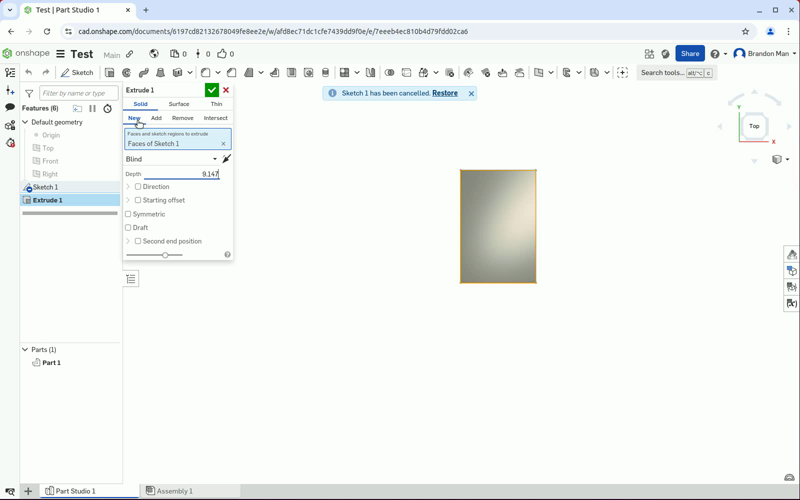
key(enter)
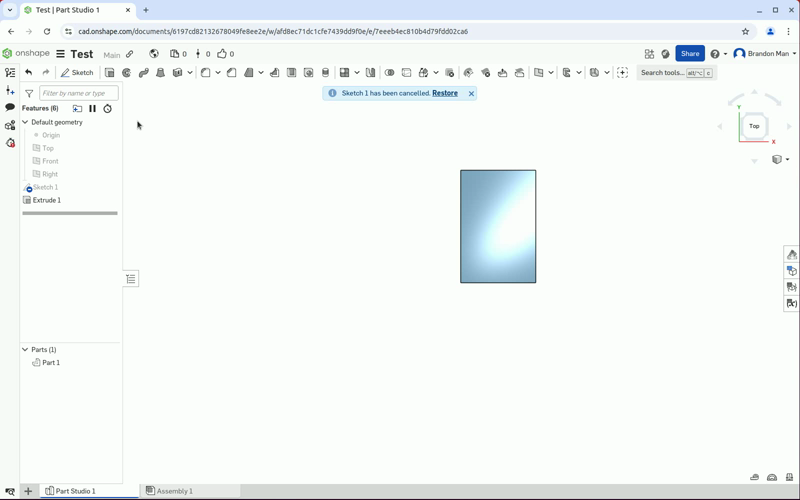
key(shift+h)
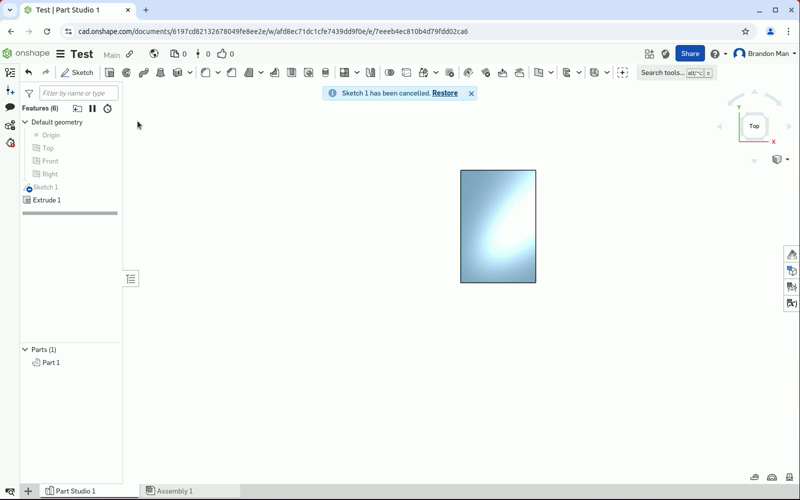
key(shift+h)
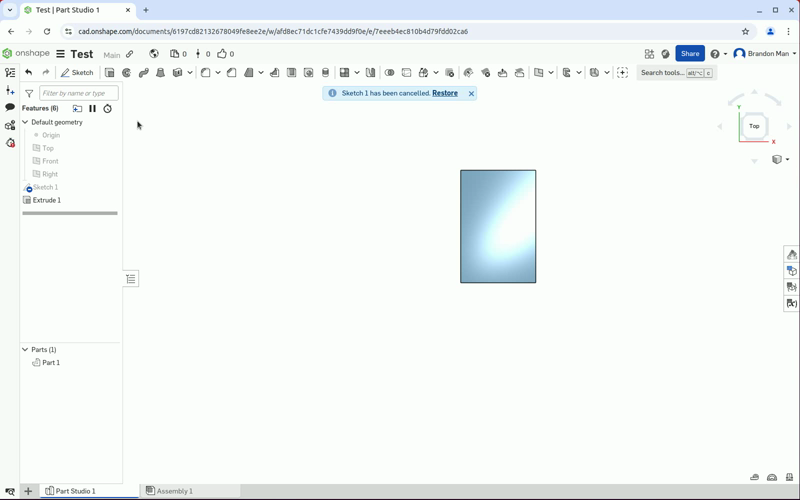
mouse_move(73, 189)
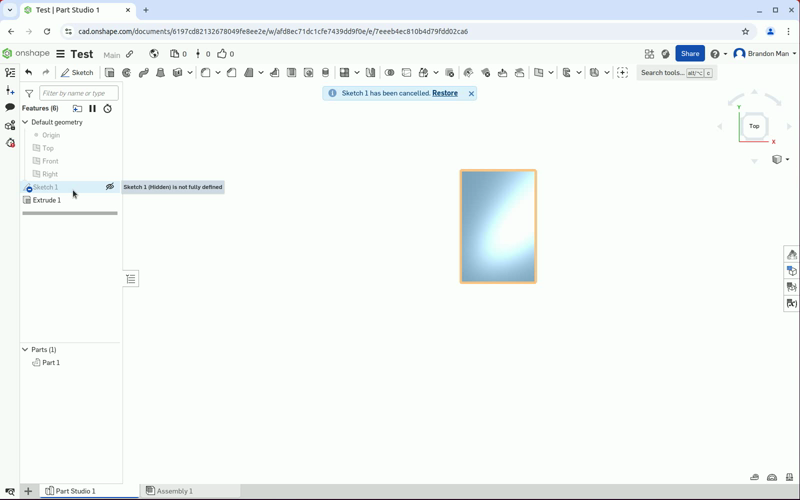
click(73, 189)
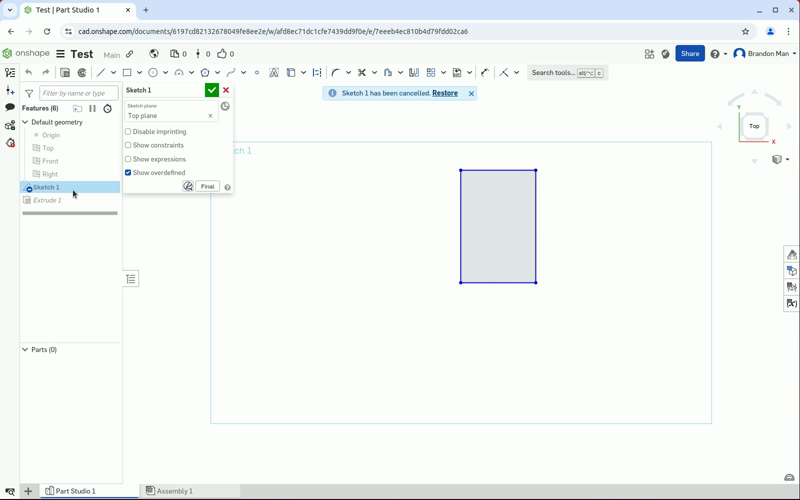
mouse_move(229, 92)
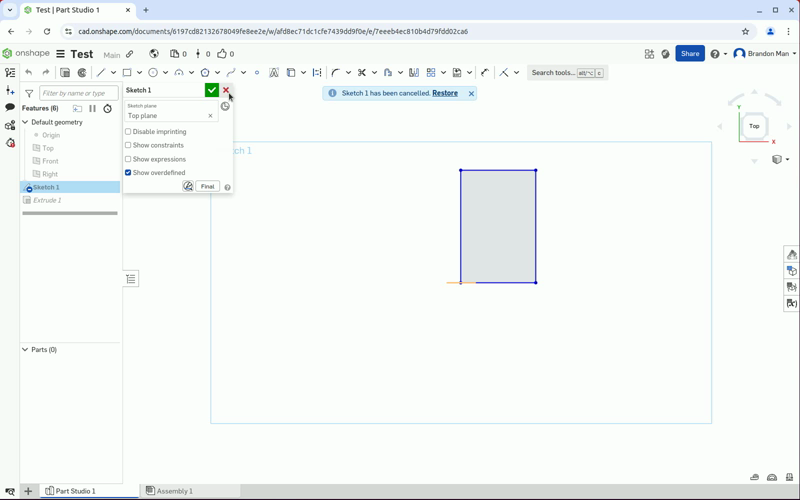
click(229, 92)
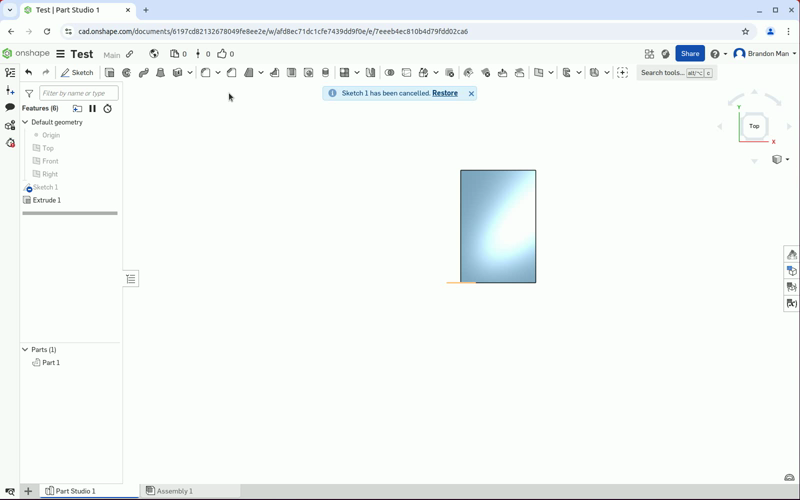
mouse_move(541, 75)
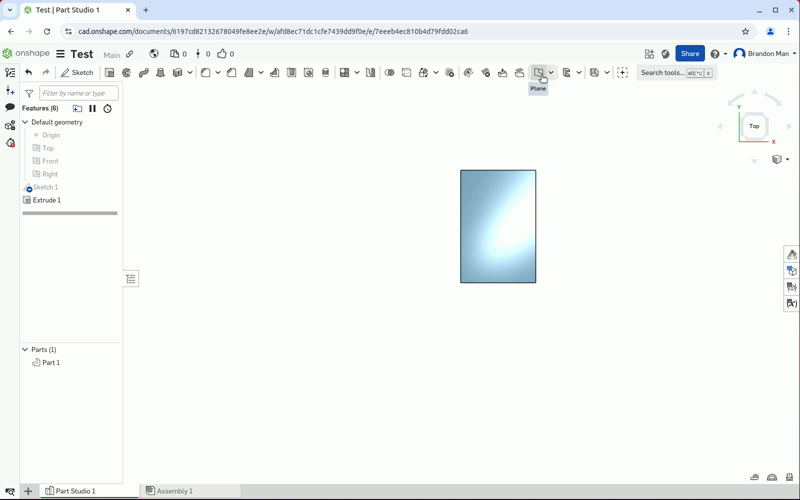
click(541, 75)
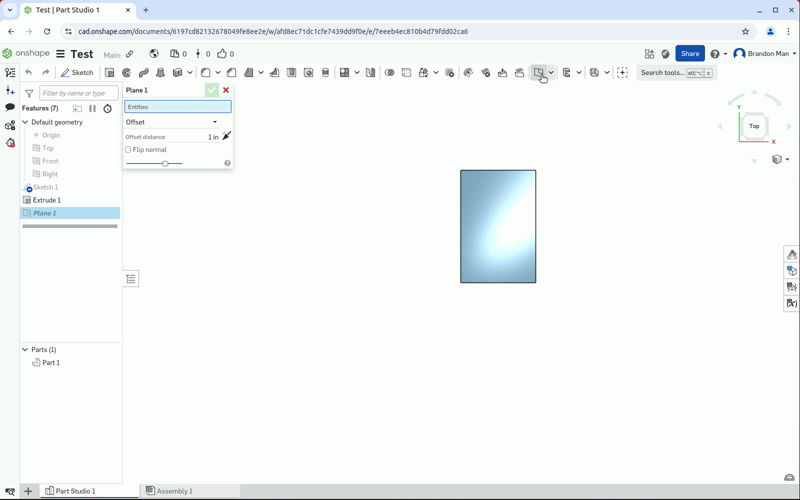
mouse_move(73, 150)
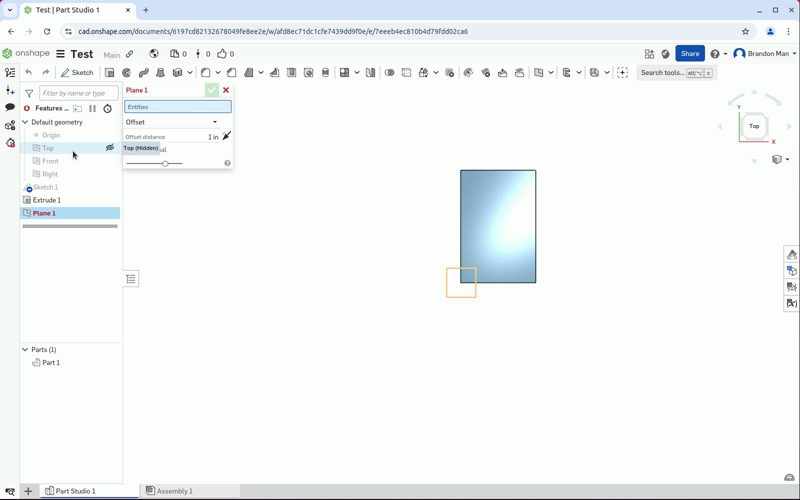
click(73, 150)
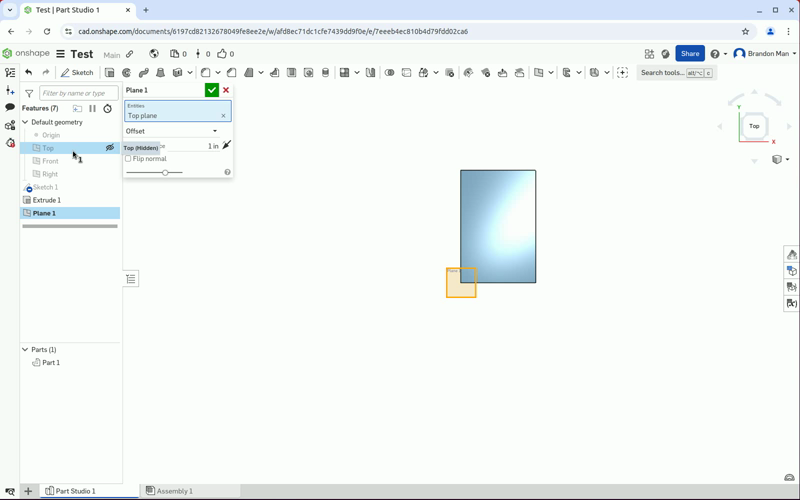
key(tab, 2)
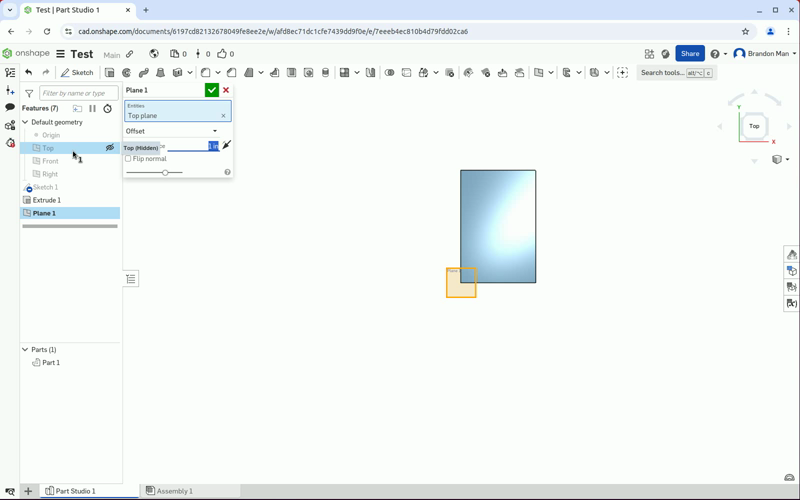
text(9.151)
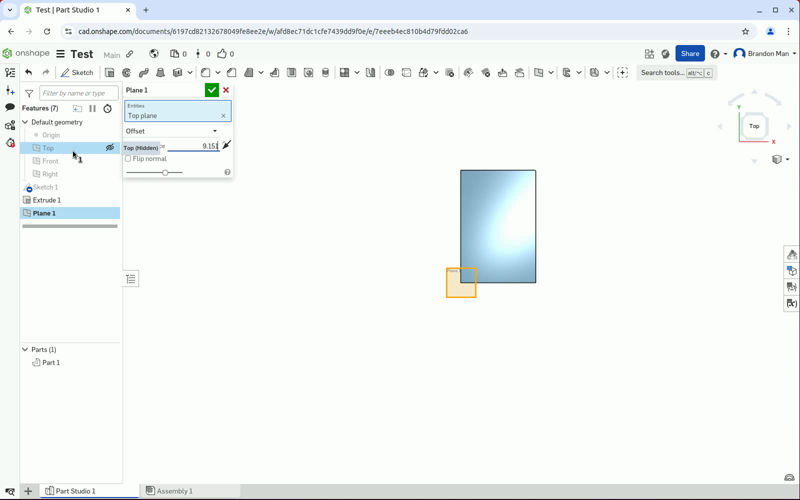
key(enter, 2)
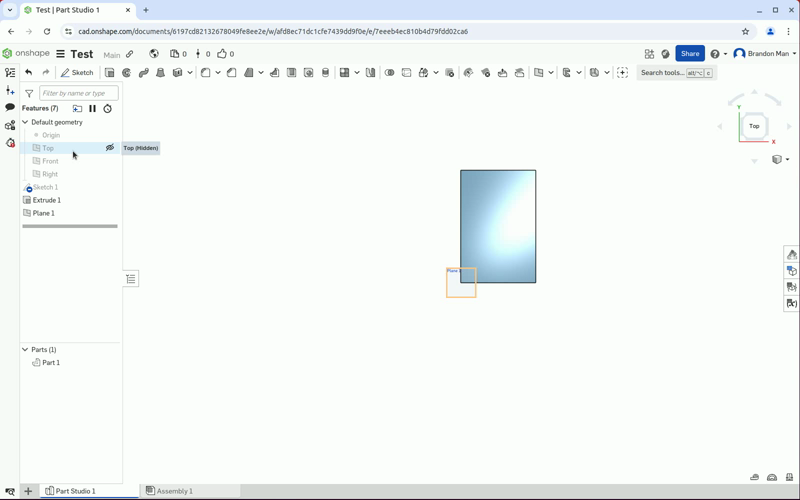
key(shift+s)
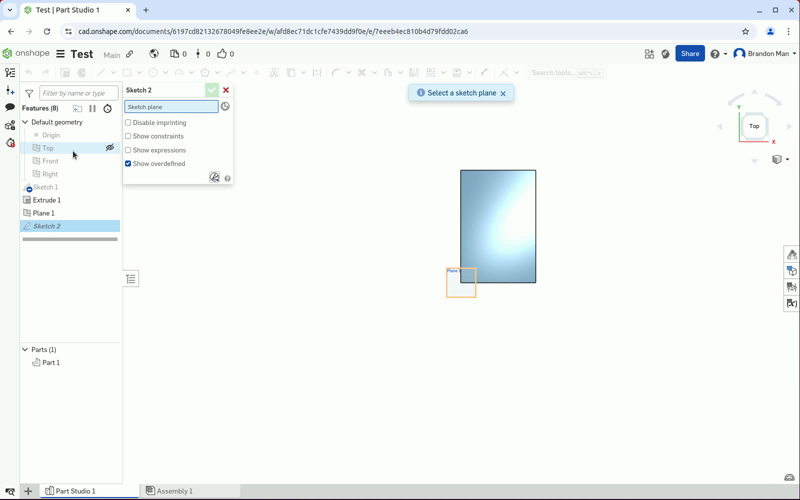
mouse_move(73, 215)
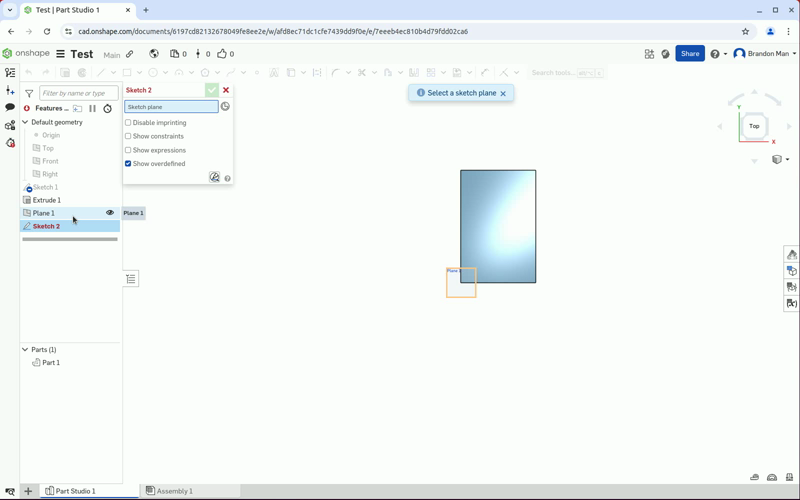
click(73, 215)
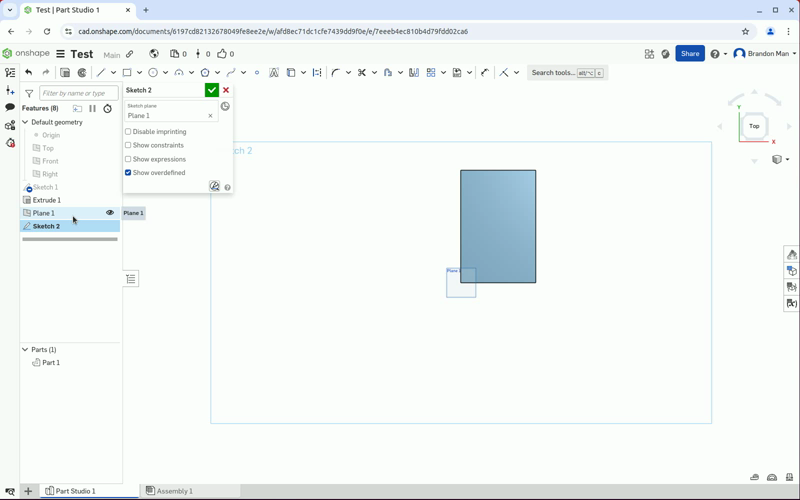
mouse_move(73, 352)
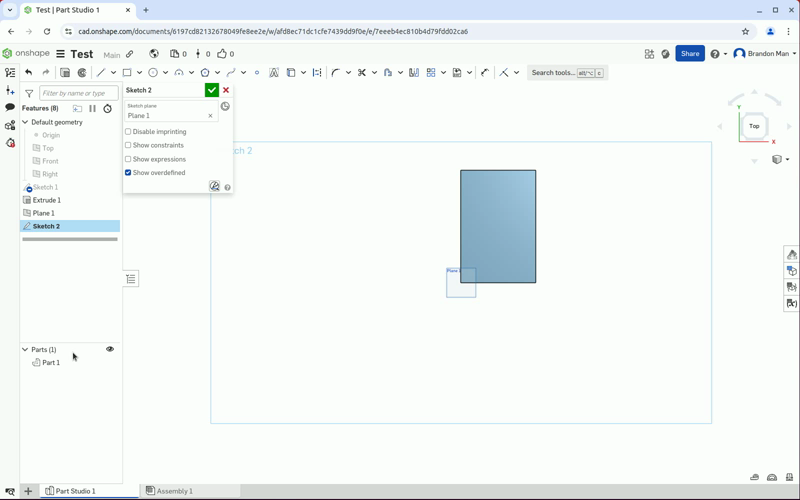
key(y)
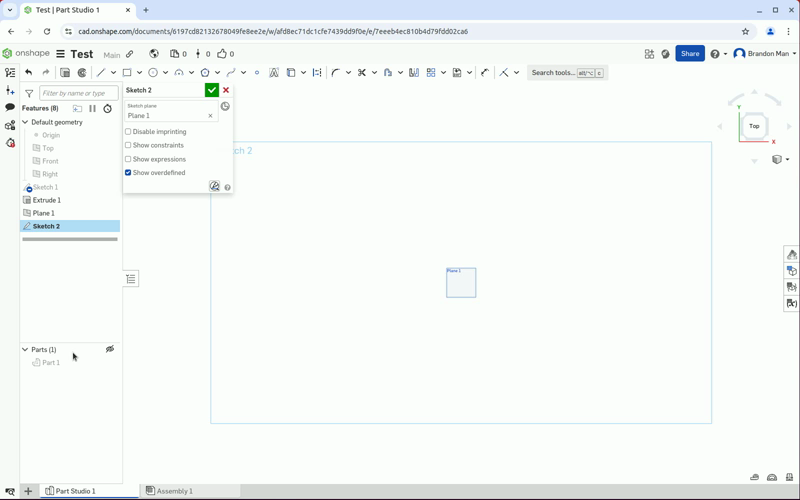
key(l)
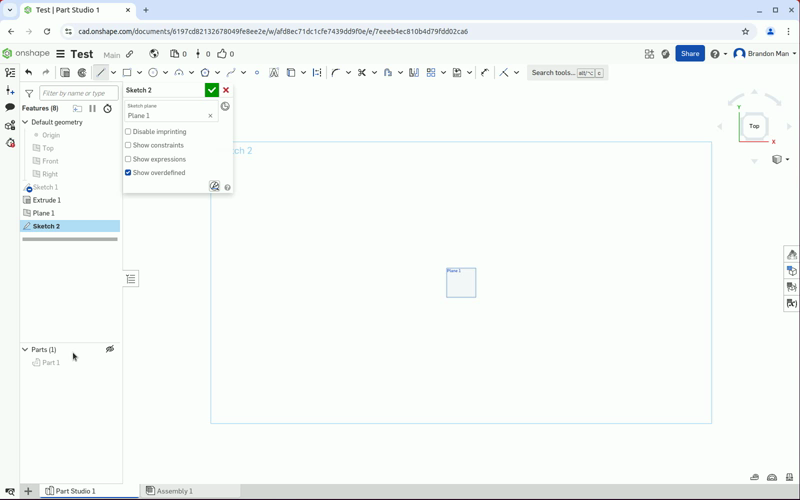
key_down(shift)
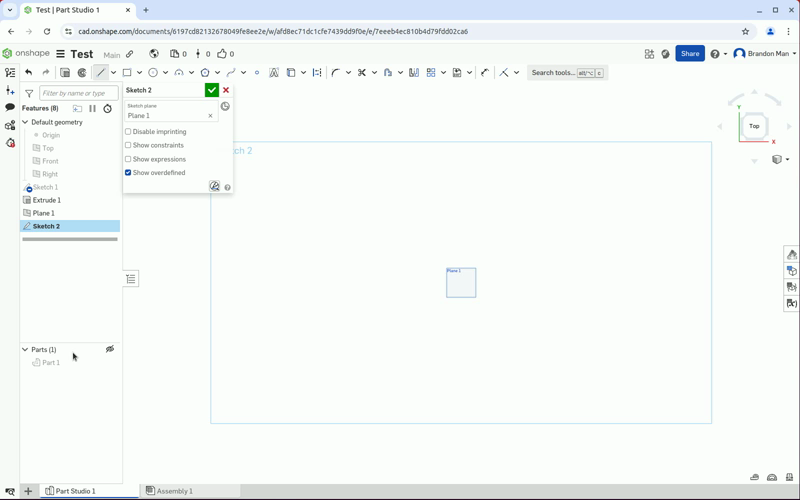
mouse_move(460, 282)
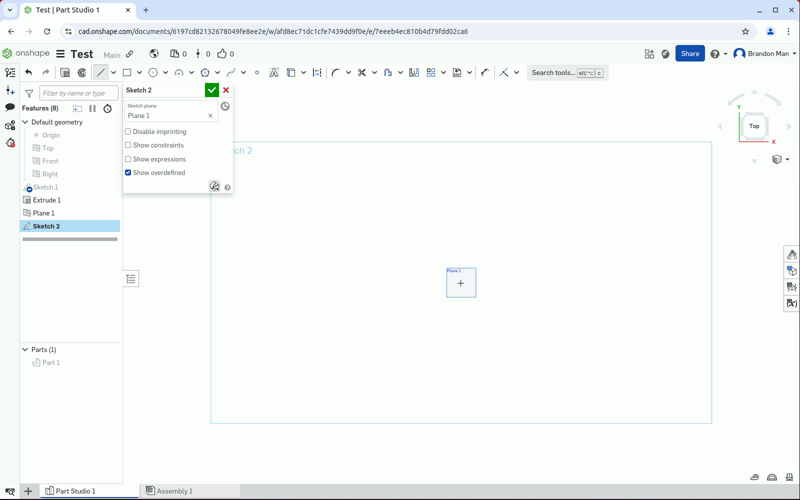
click(460, 282)
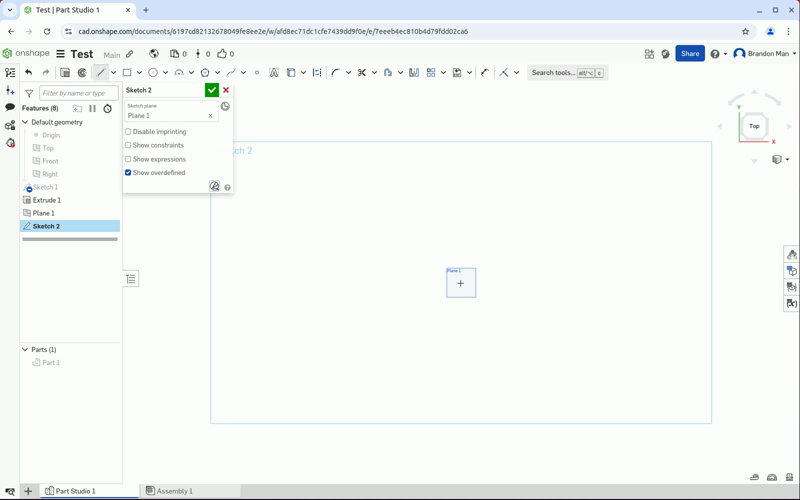
key_up(shift)
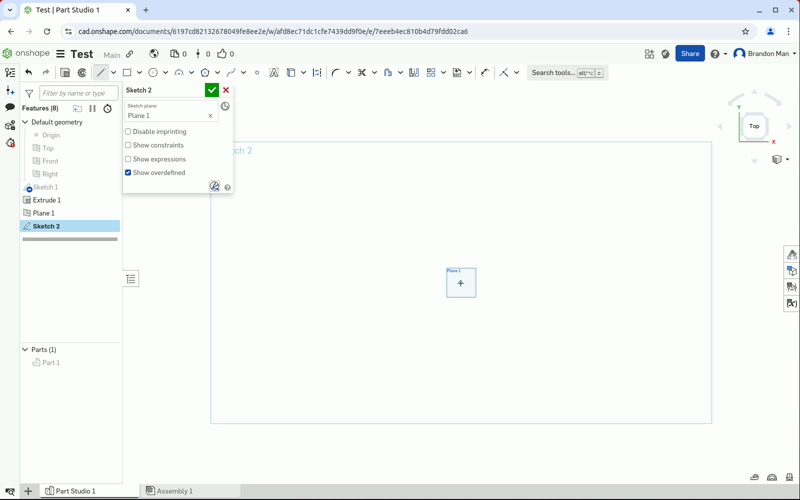
key_down(shift)
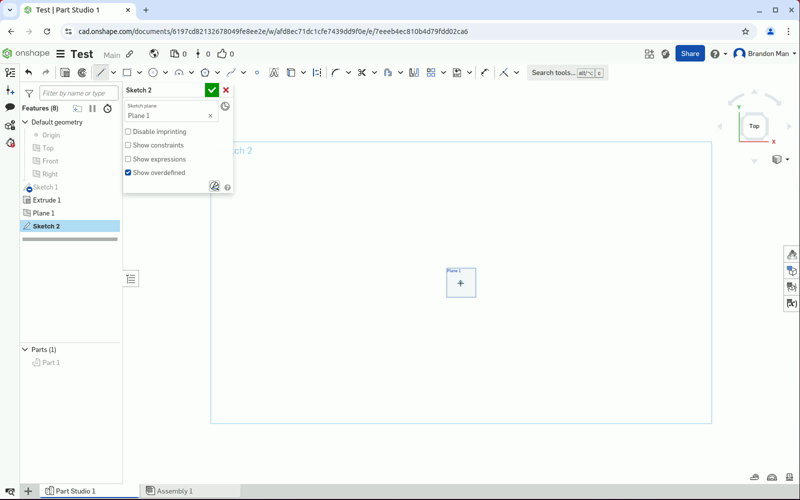
mouse_move(490, 282)
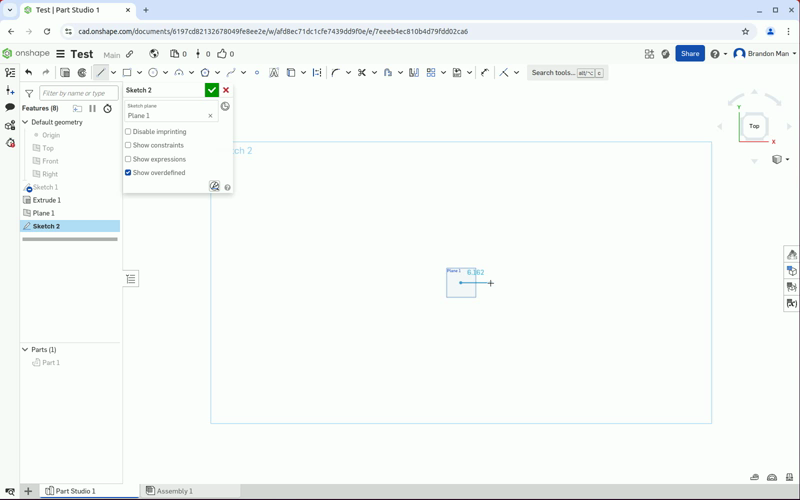
mouse_move(483, 282)
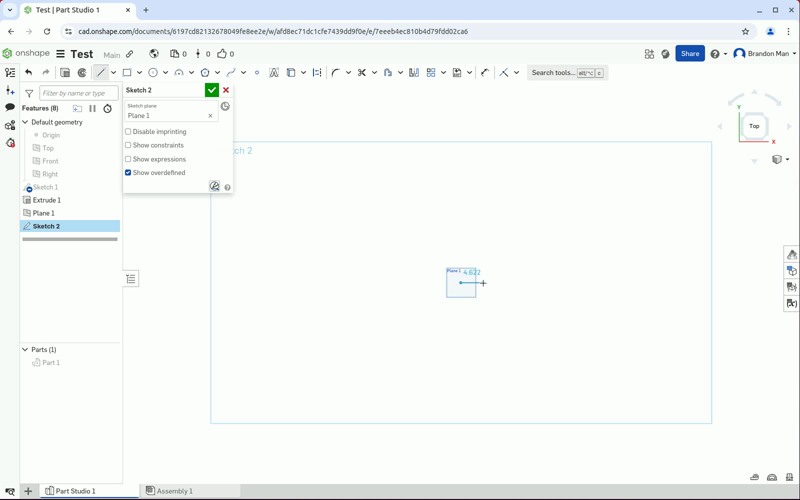
click(483, 282)
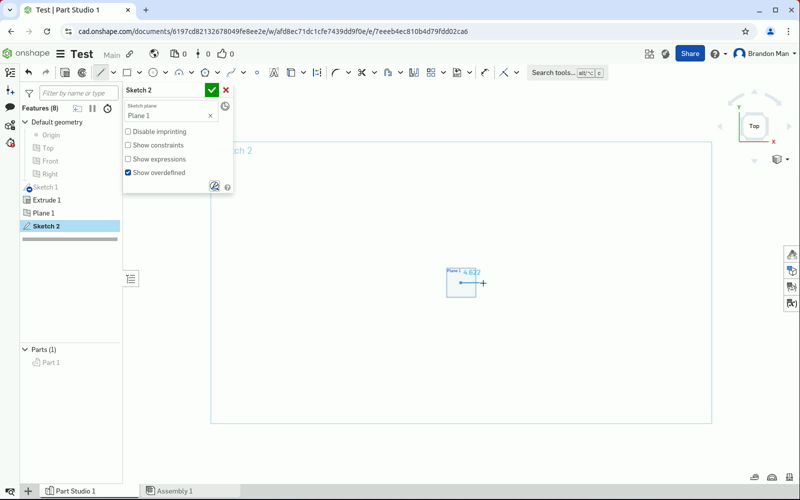
key_up(shift)
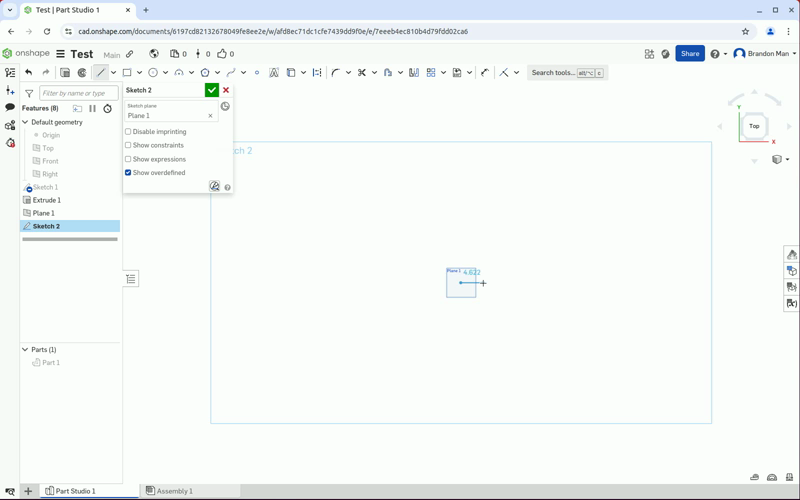
key_down(shift)
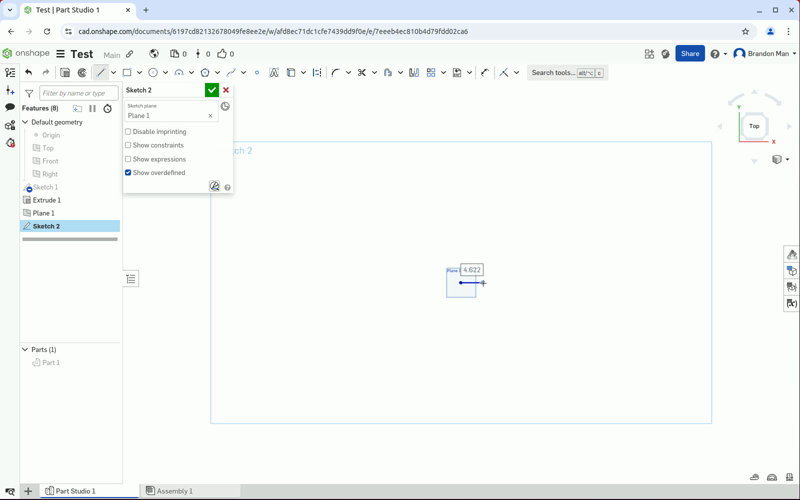
mouse_move(483, 170)
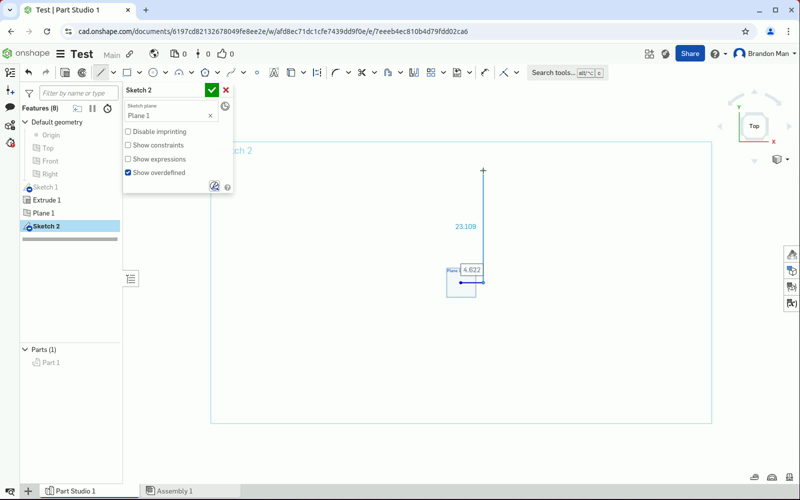
click(483, 170)
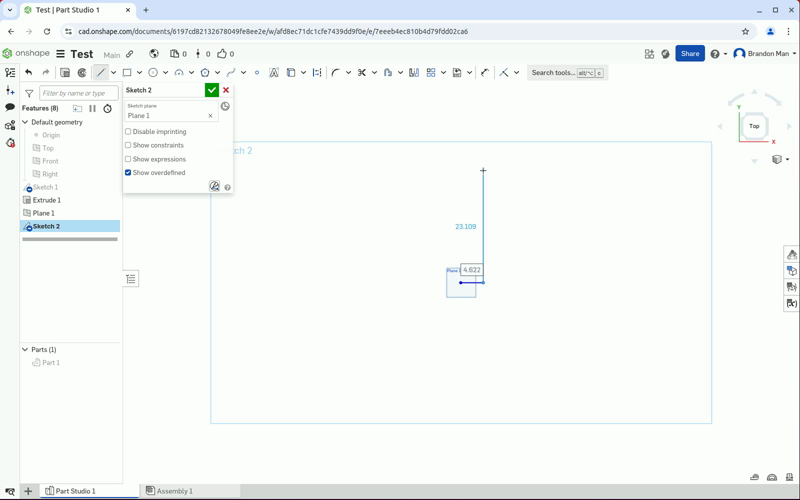
key_up(shift)
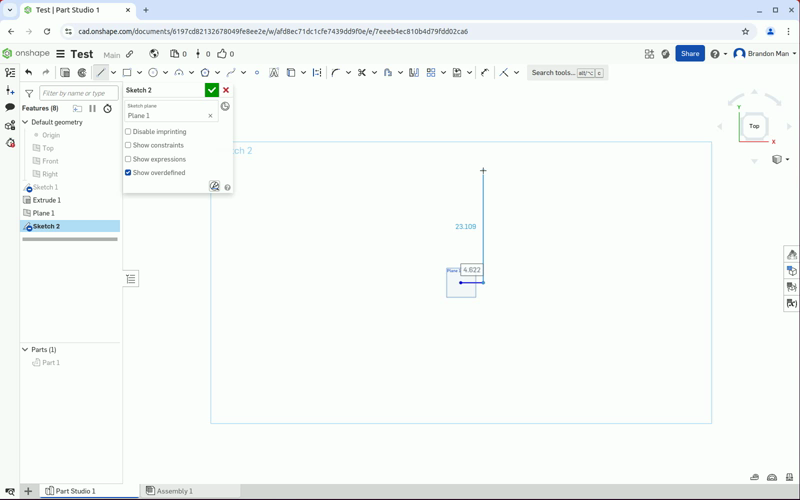
key_down(shift)
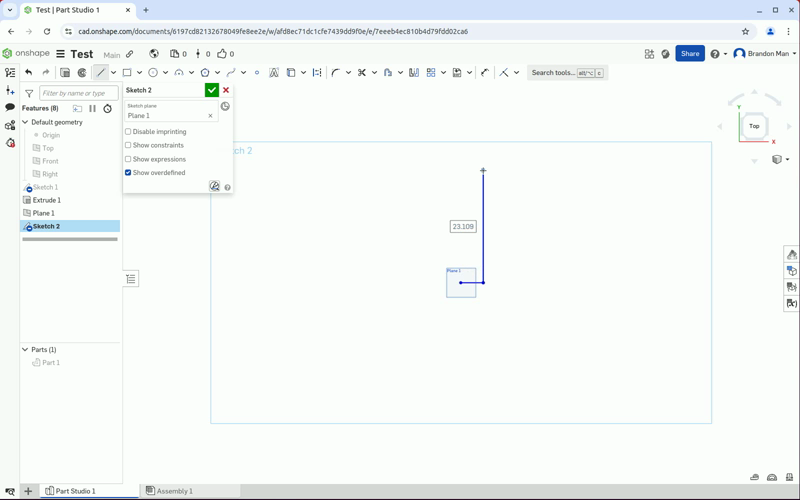
mouse_move(513, 170)
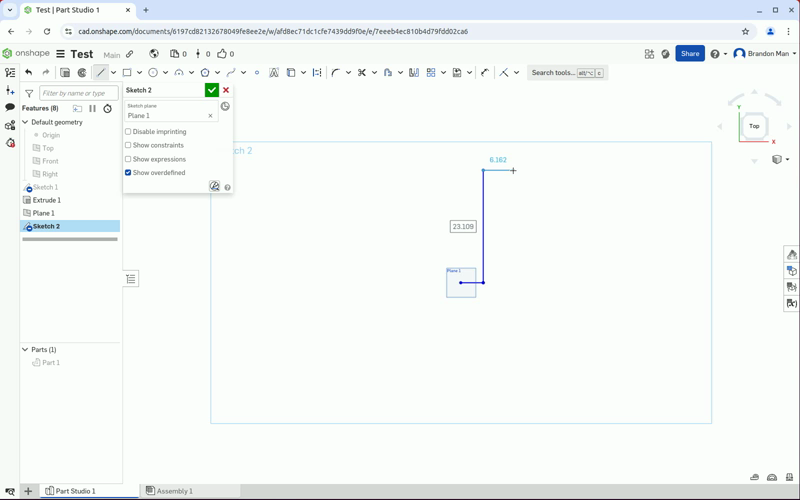
mouse_move(460, 170)
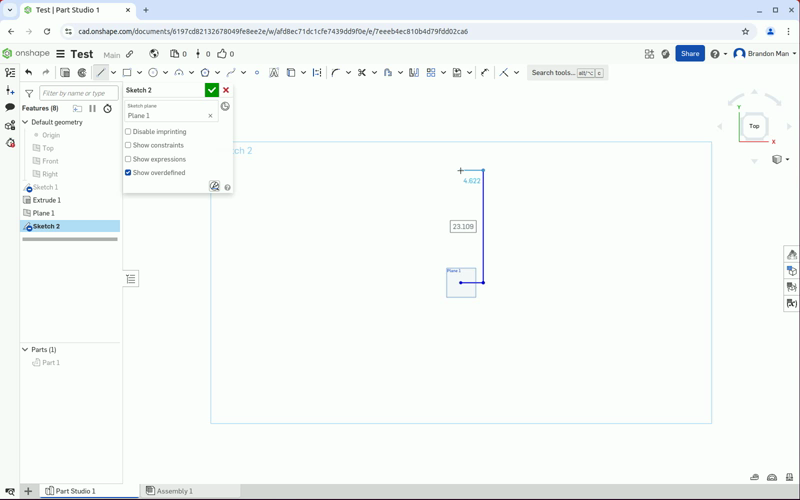
click(460, 170)
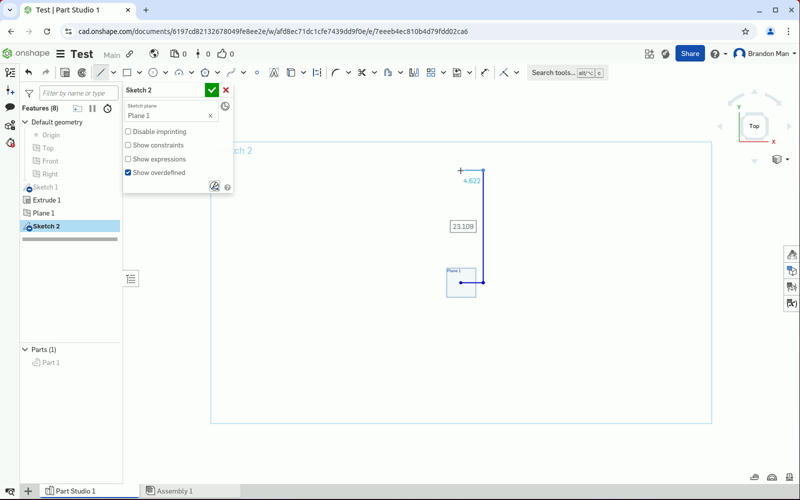
key_up(shift)
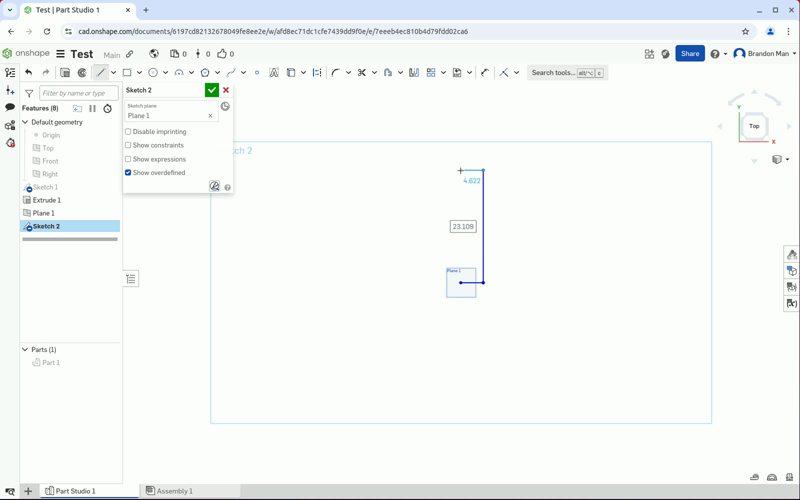
key_down(shift)
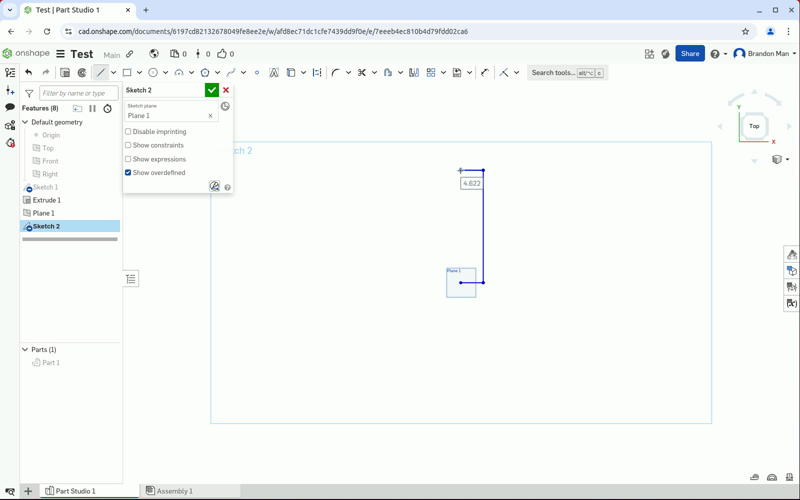
mouse_move(460, 282)
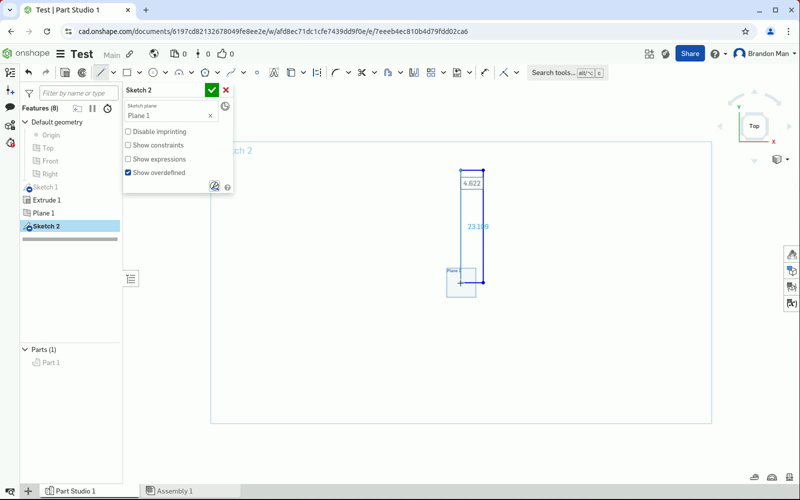
key_up(shift)
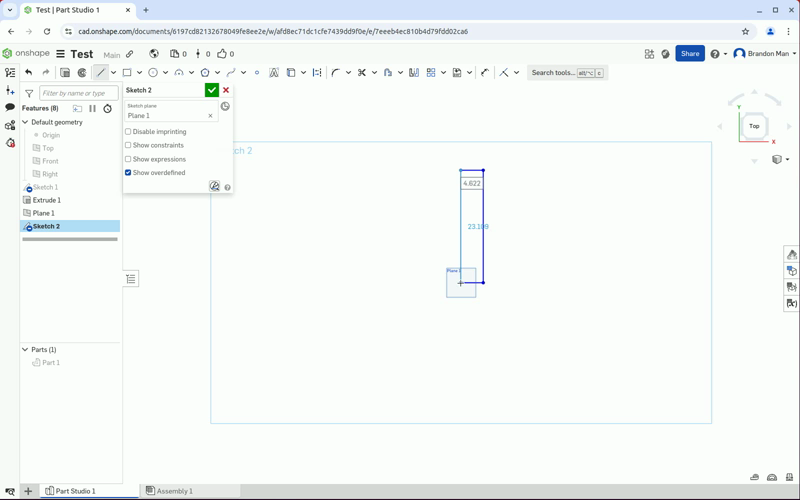
click(460, 282)
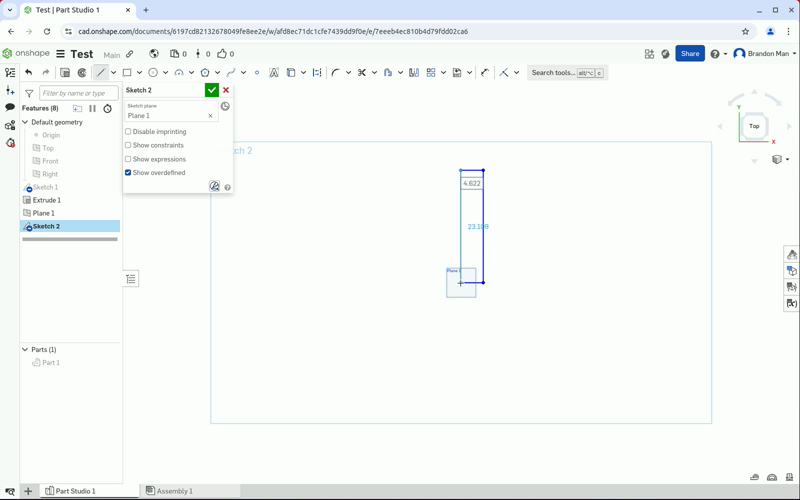
key(esc)
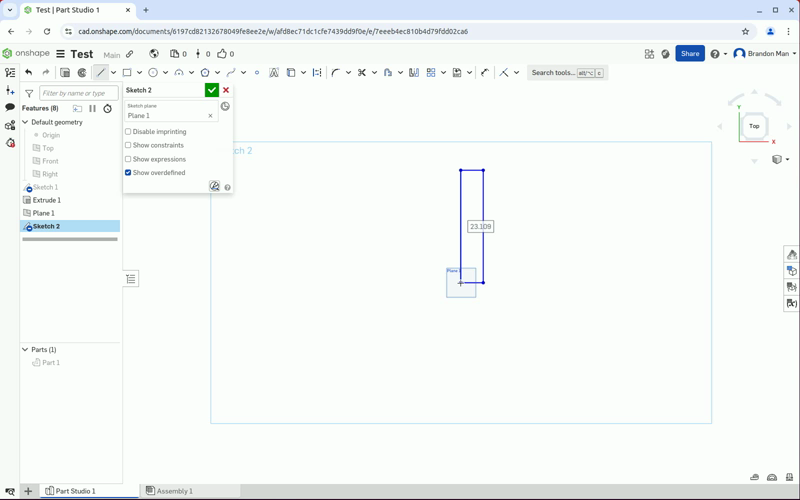
mouse_move(477, 272)
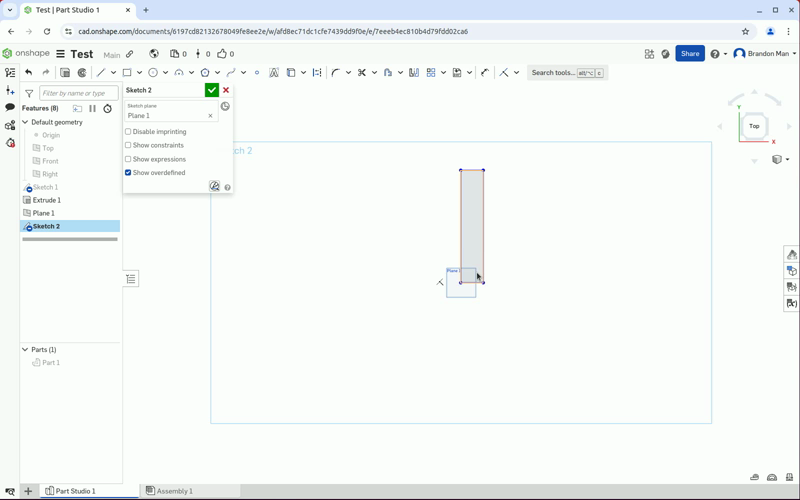
click(477, 272)
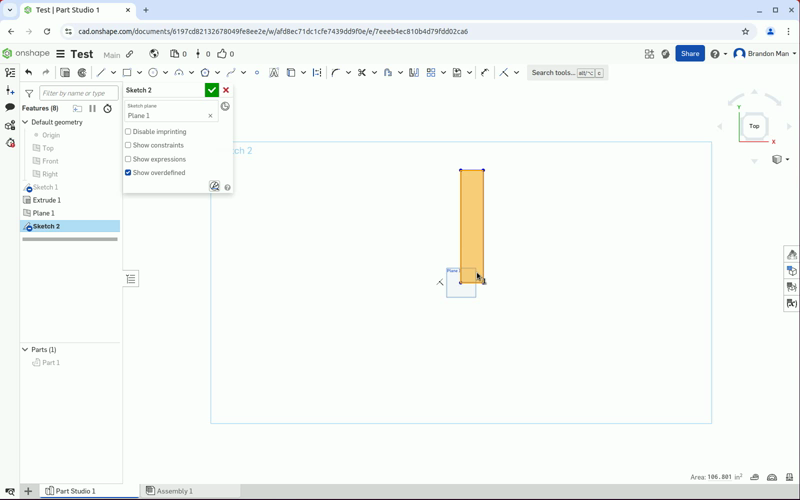
mouse_move(73, 352)
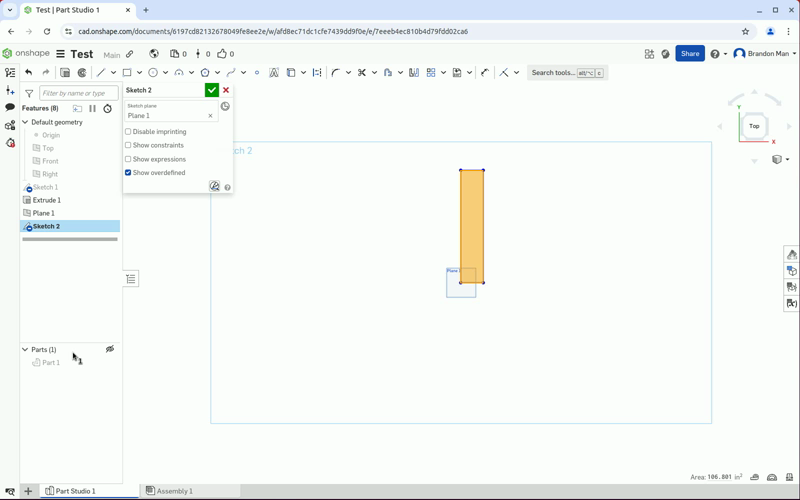
key(shift+y)
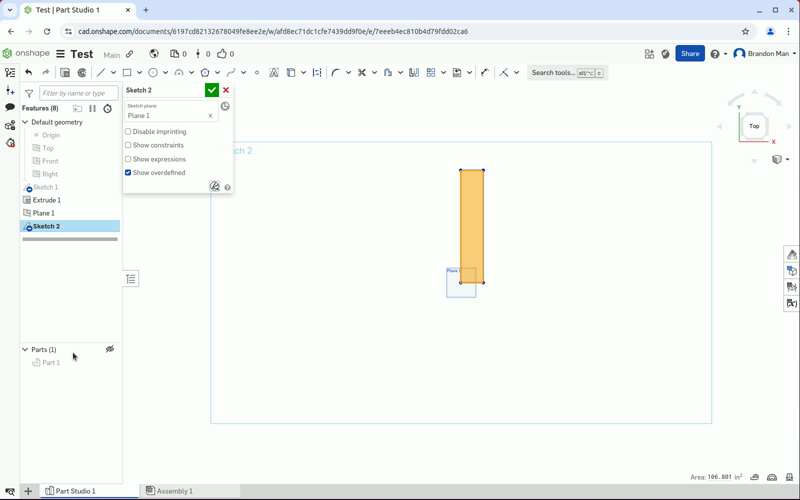
key(shift+e)
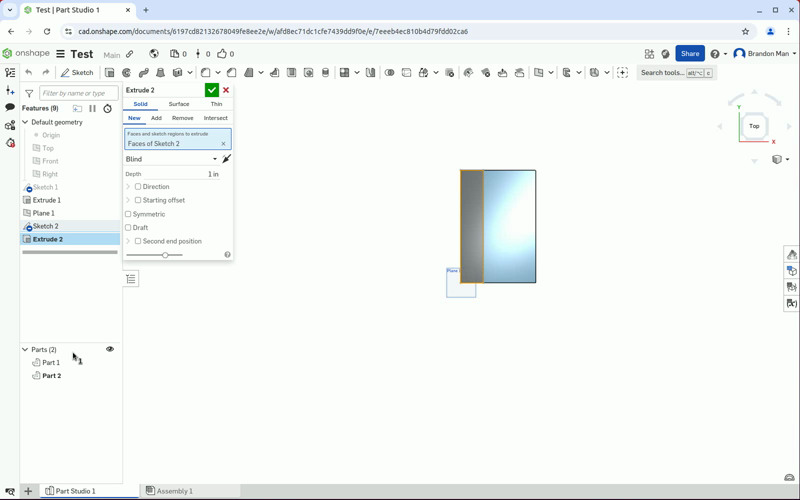
mouse_move(143, 106)
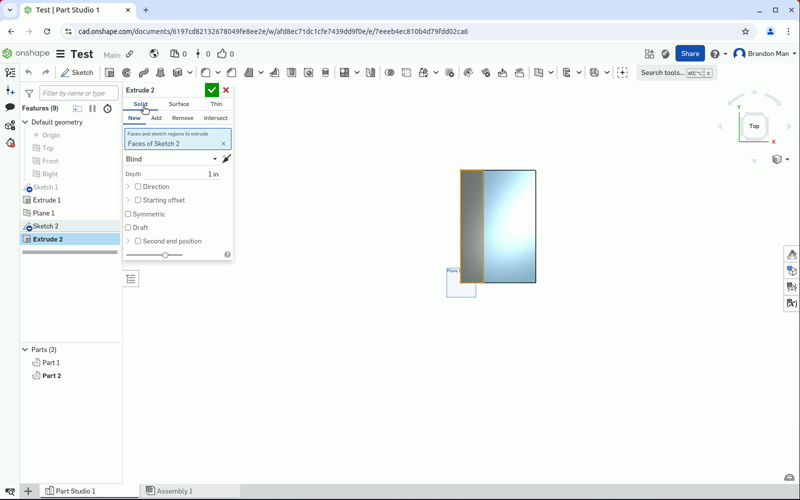
click(143, 106)
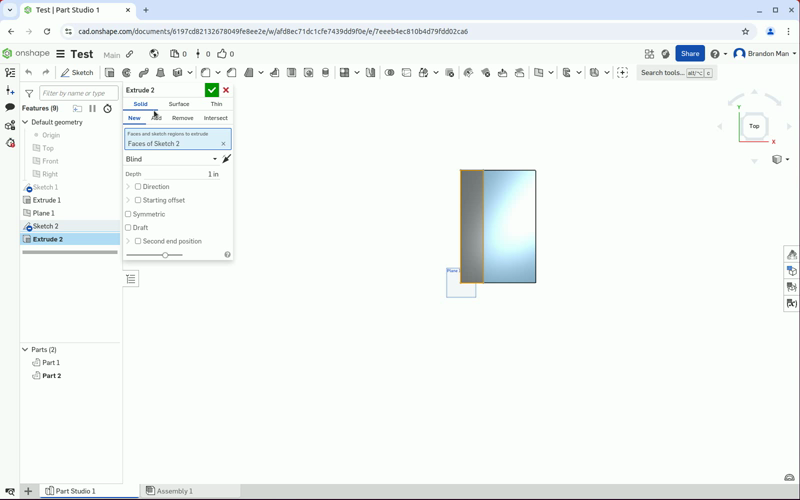
mouse_move(186, 120)
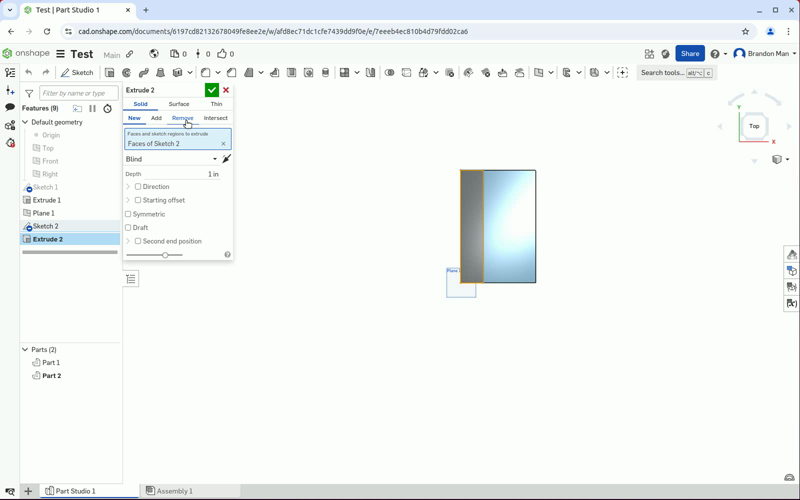
click(186, 120)
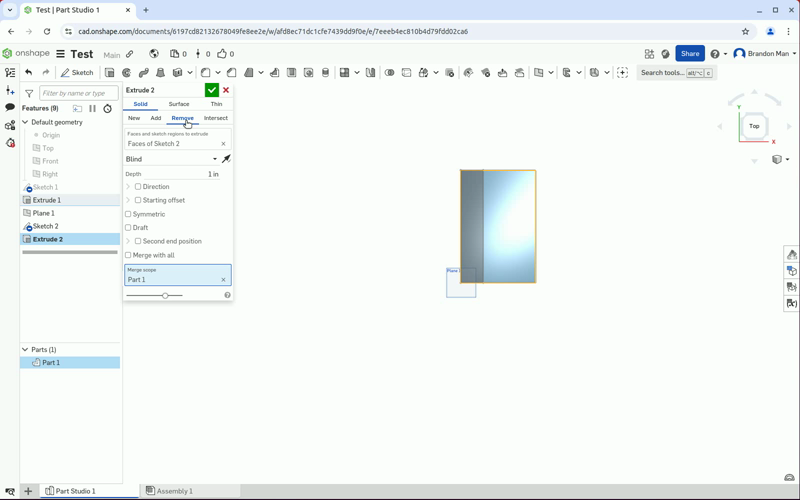
key(tab, 4)
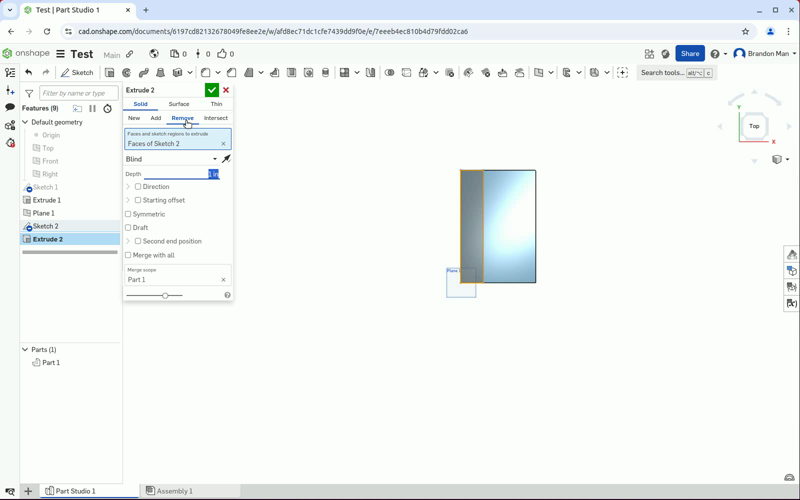
text(4.574)
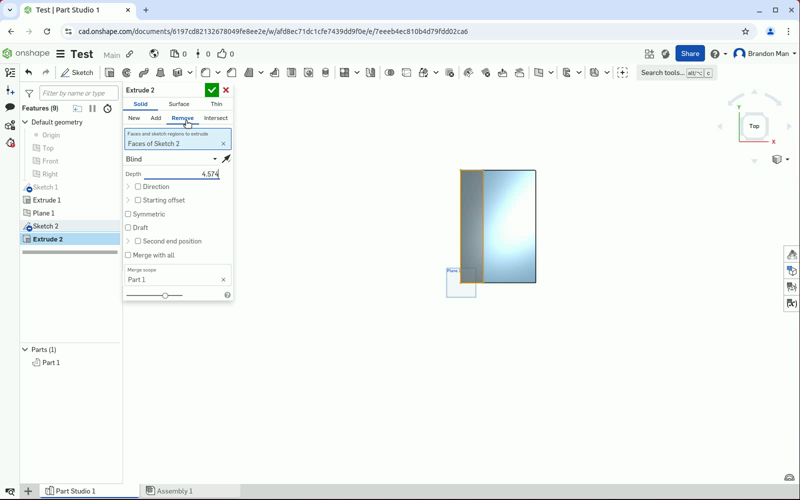
key(tab, 6)
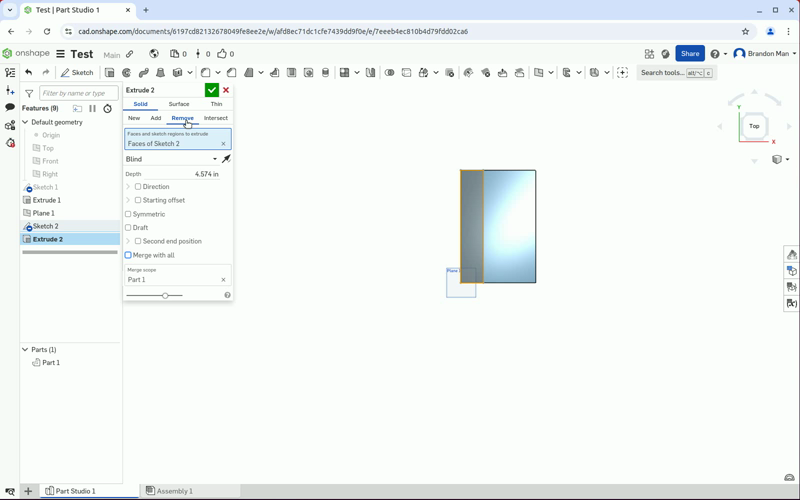
key(space)
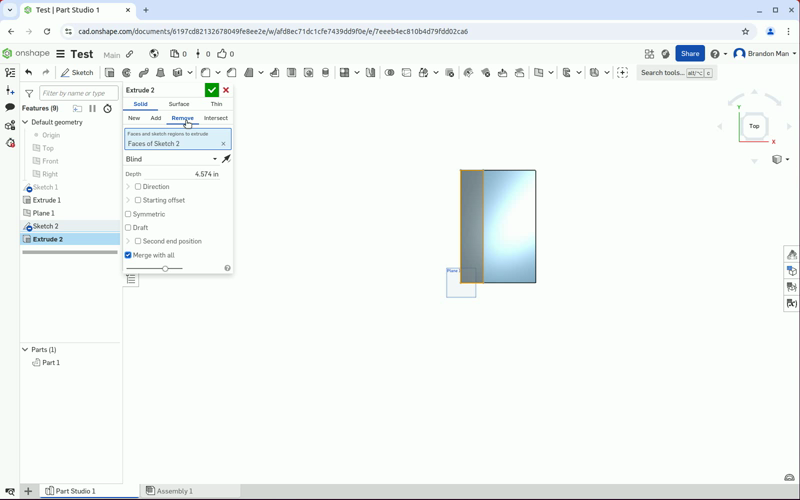
key(enter)
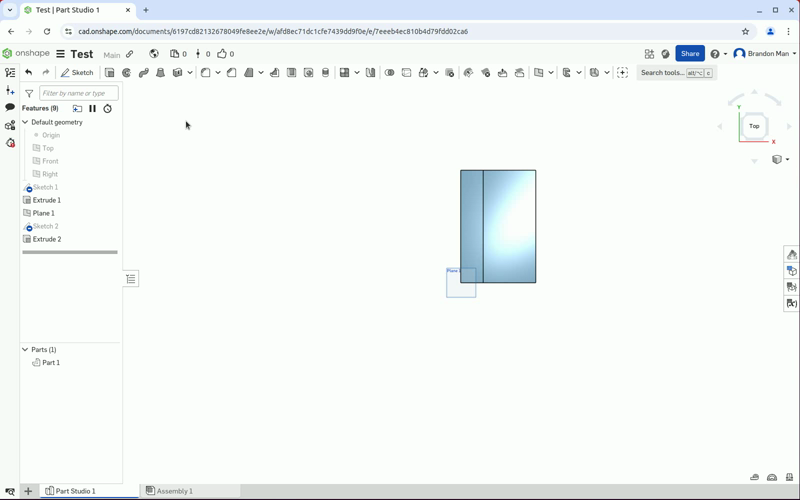
key(shift+h)
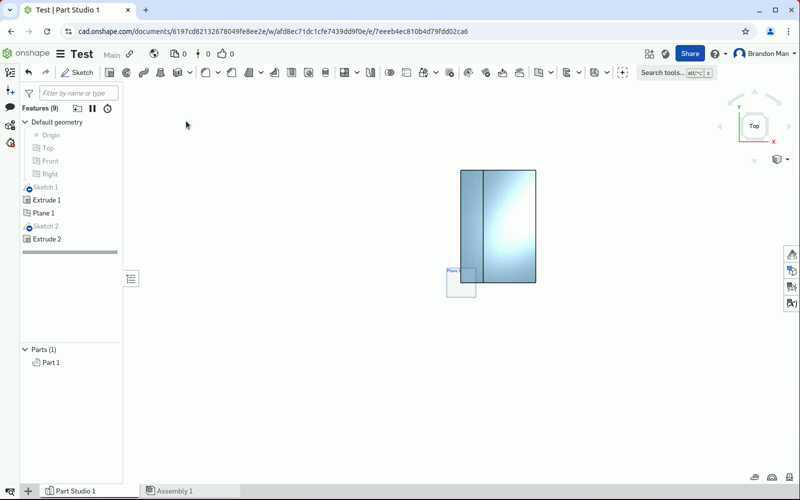
key(shift+h)
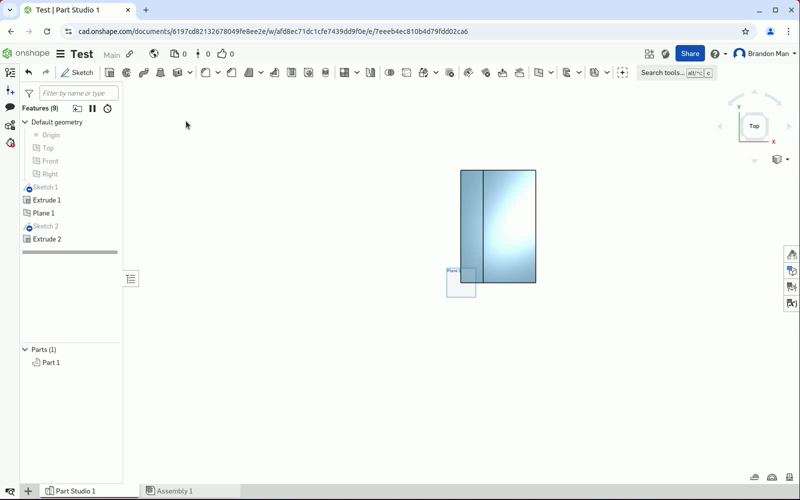
mouse_move(73, 189)
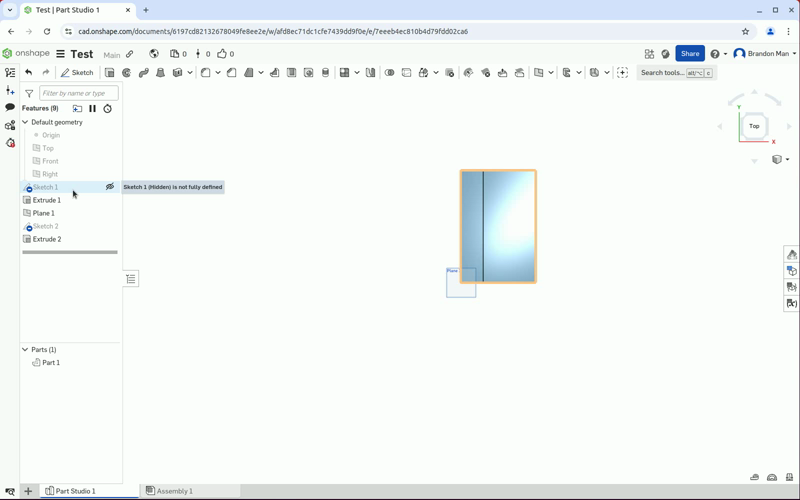
click(73, 189)
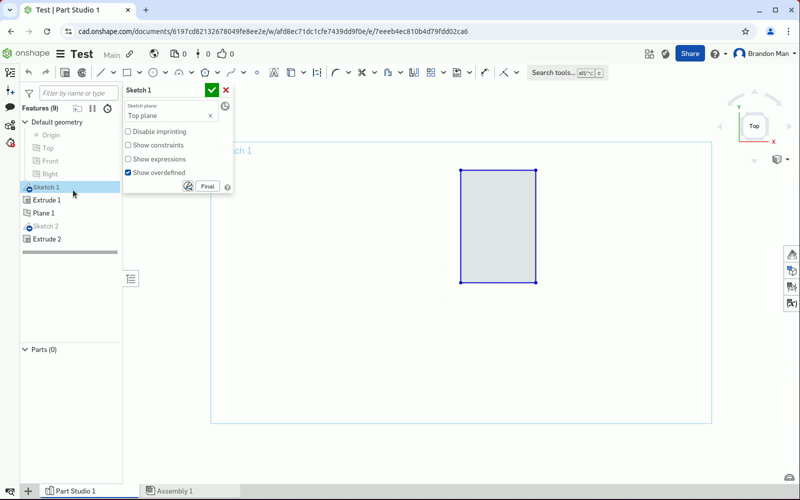
mouse_move(229, 92)
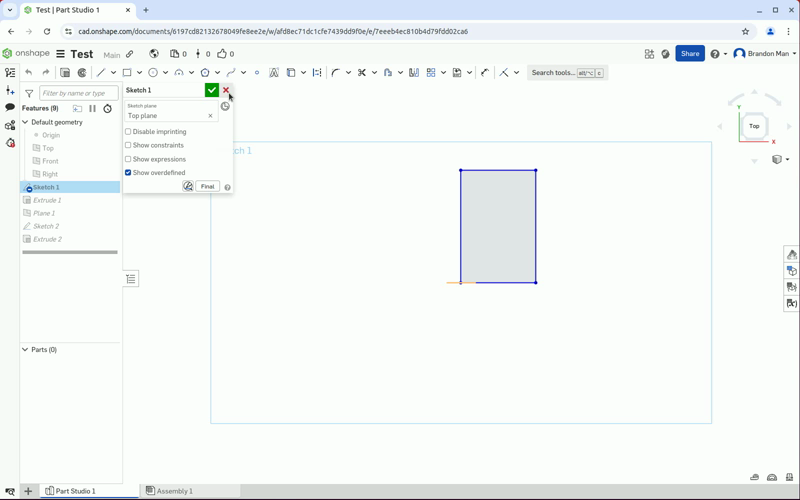
click(229, 92)
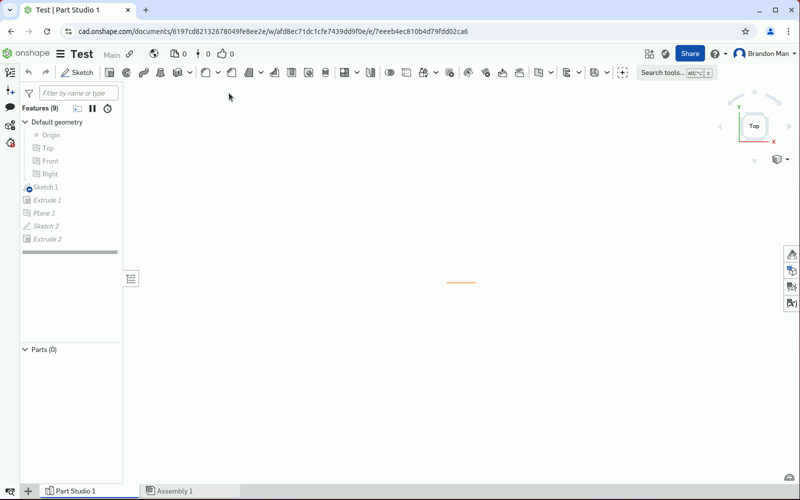
key(shift+s)
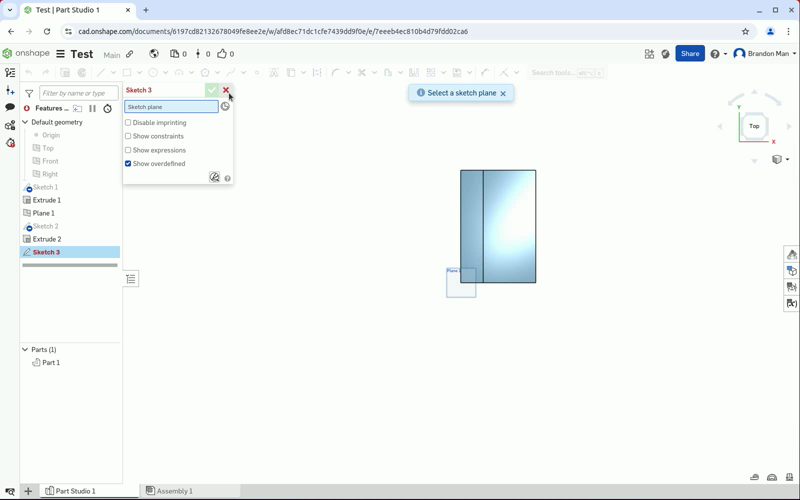
mouse_move(73, 215)
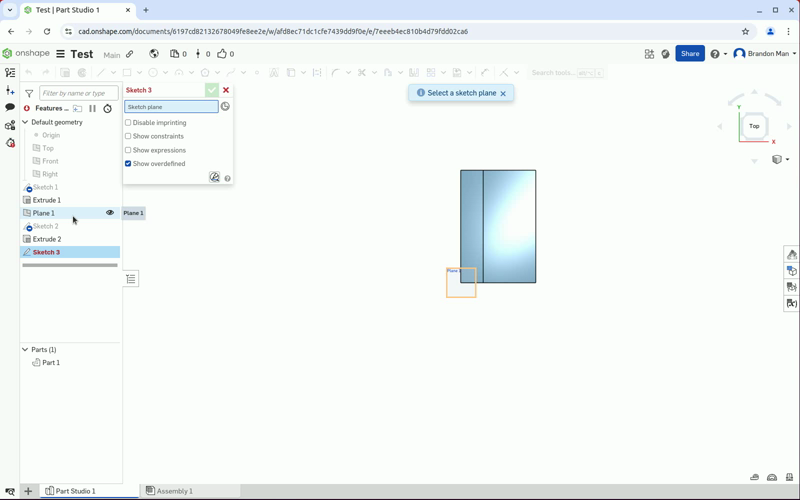
click(73, 215)
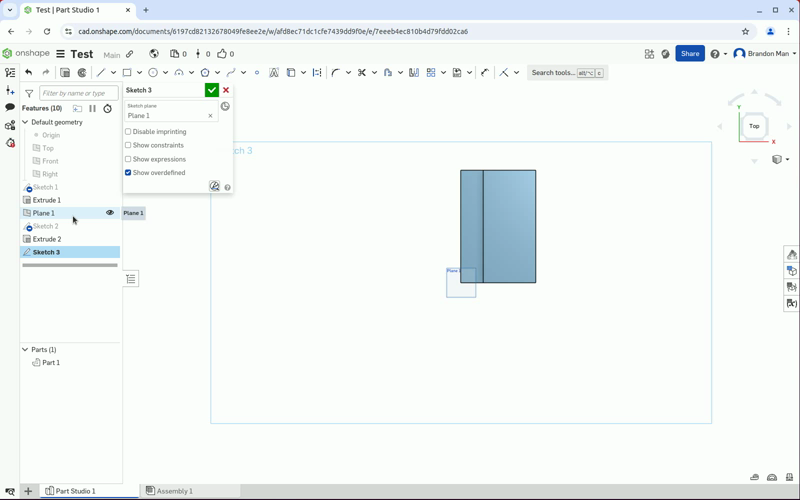
mouse_move(73, 352)
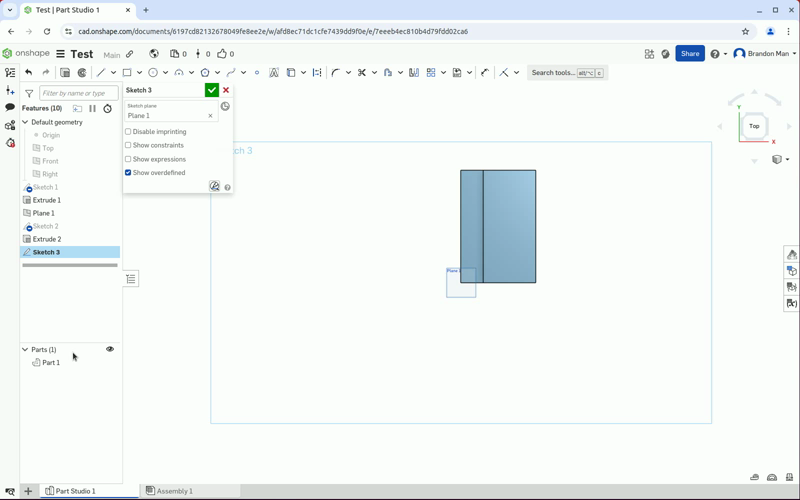
key(y)
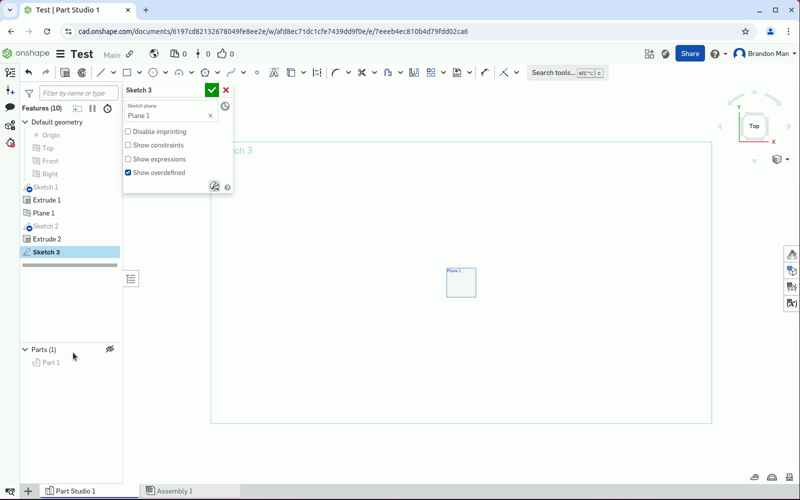
key(c)
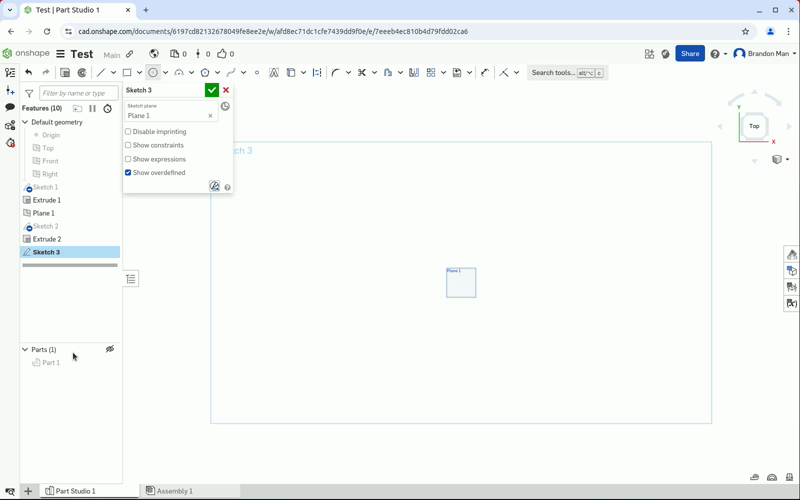
key_down(shift)
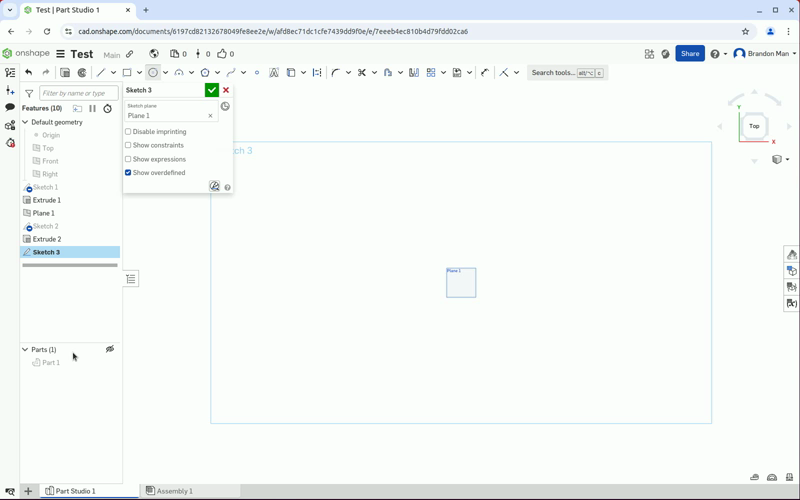
mouse_move(510, 226)
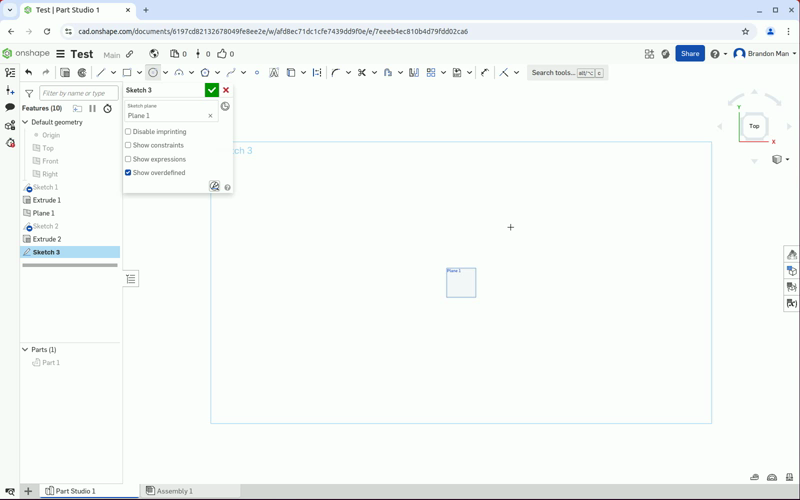
click(510, 226)
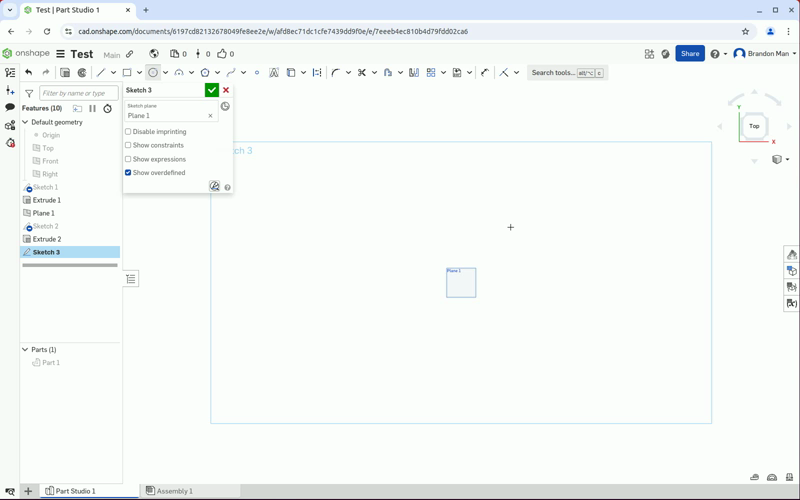
key_up(shift)
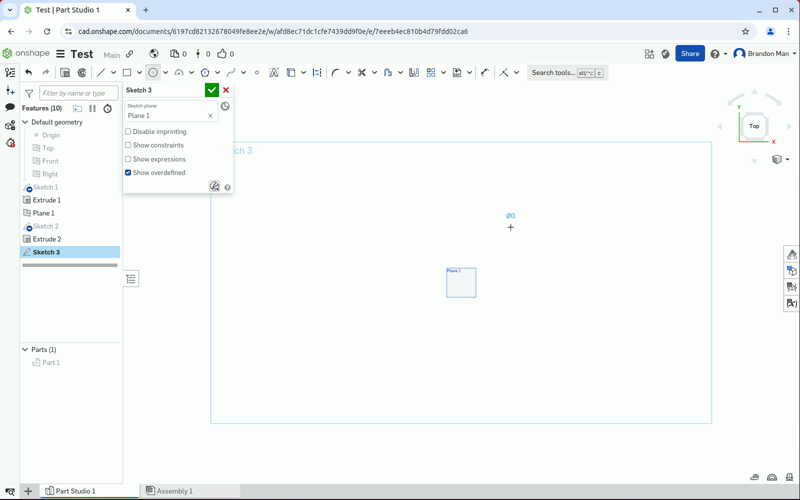
mouse_move(526, 226)
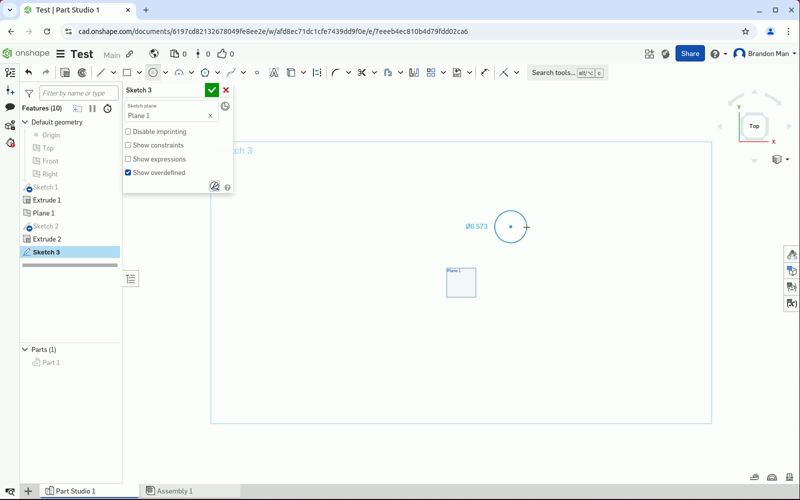
click(526, 226)
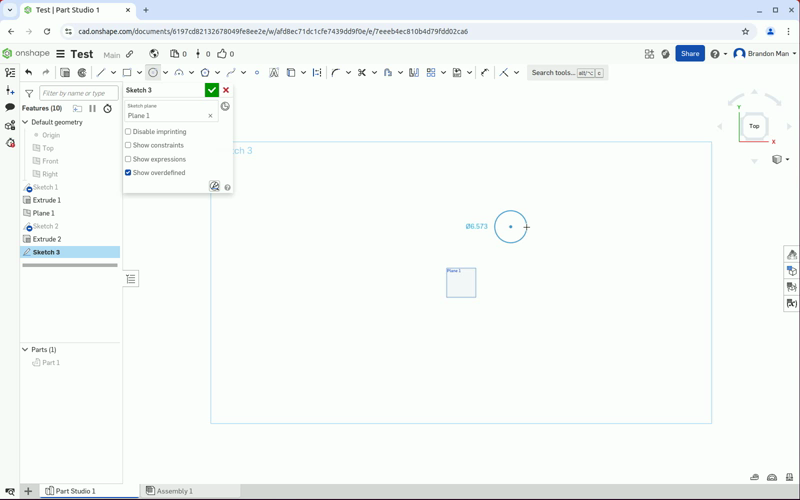
key(esc)
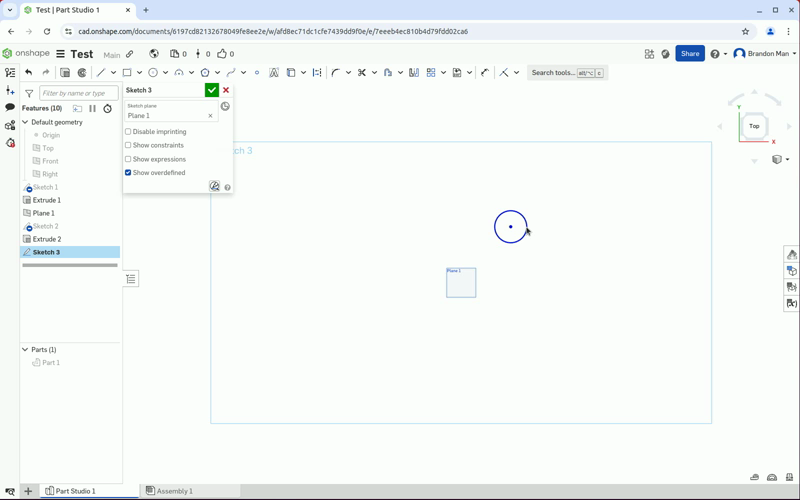
mouse_move(522, 217)
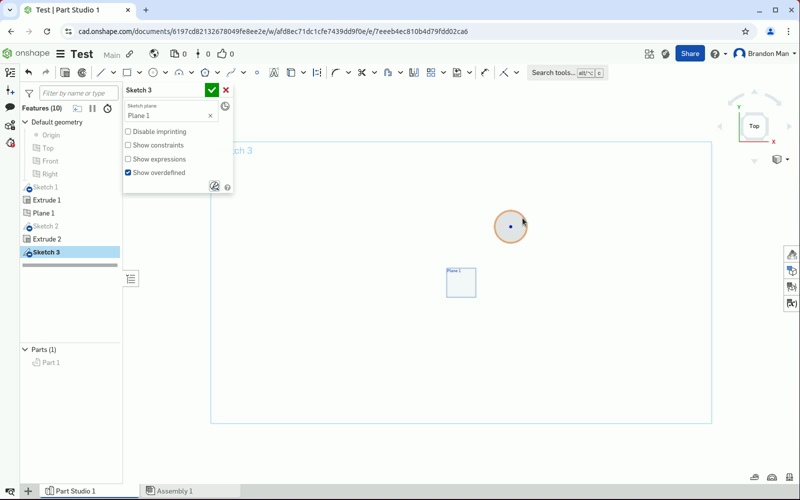
scroll(6)
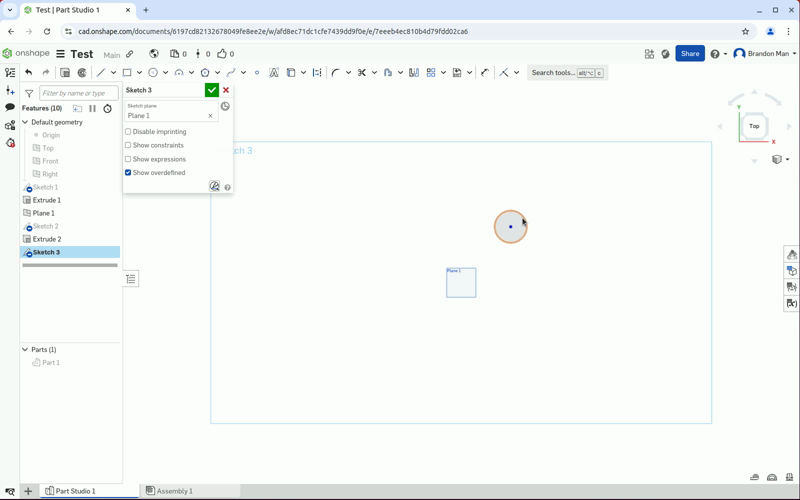
scroll(6)
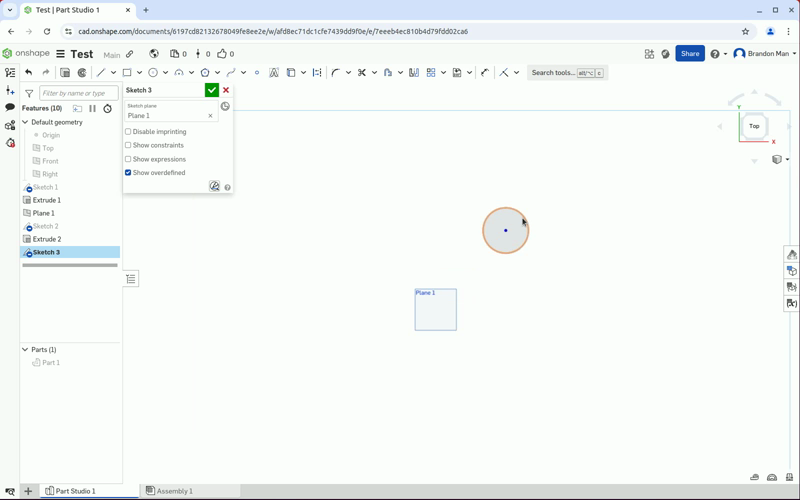
scroll(6)
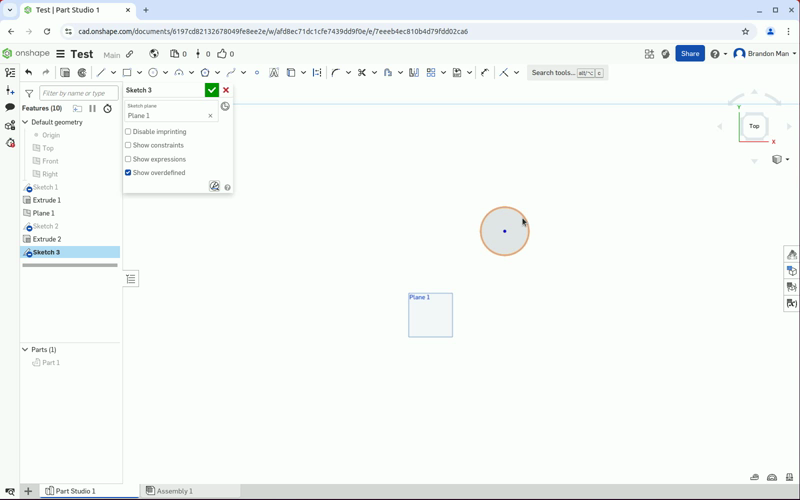
scroll(6)
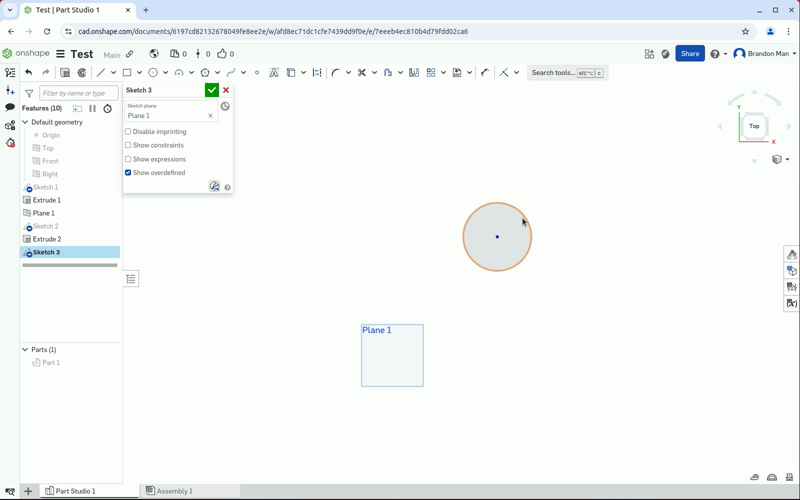
scroll(6)
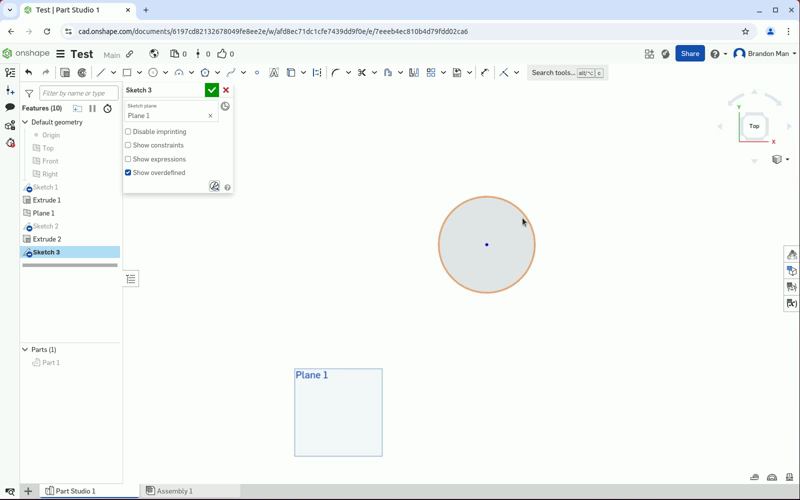
scroll(6)
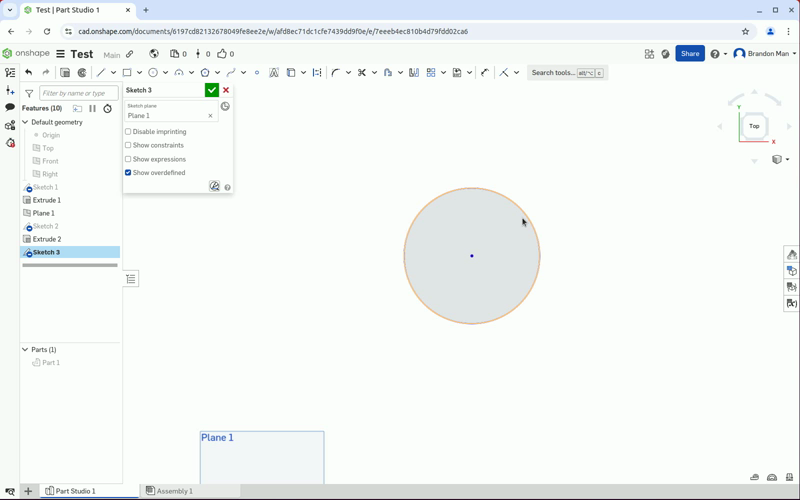
scroll(6)
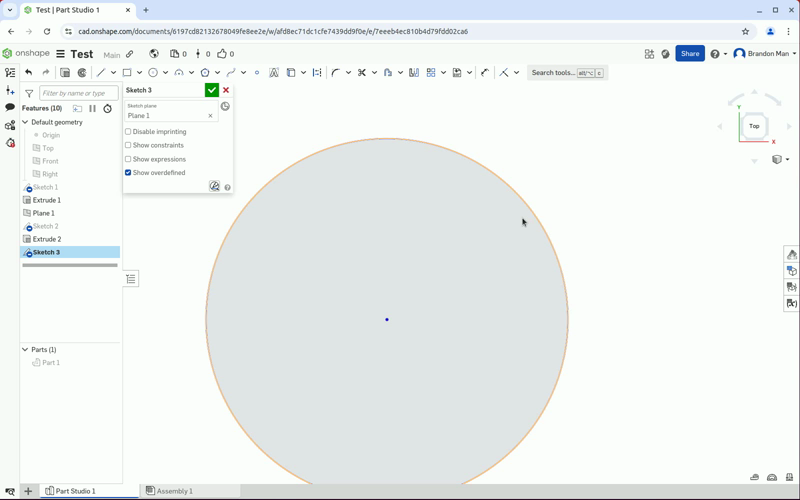
click(522, 217)
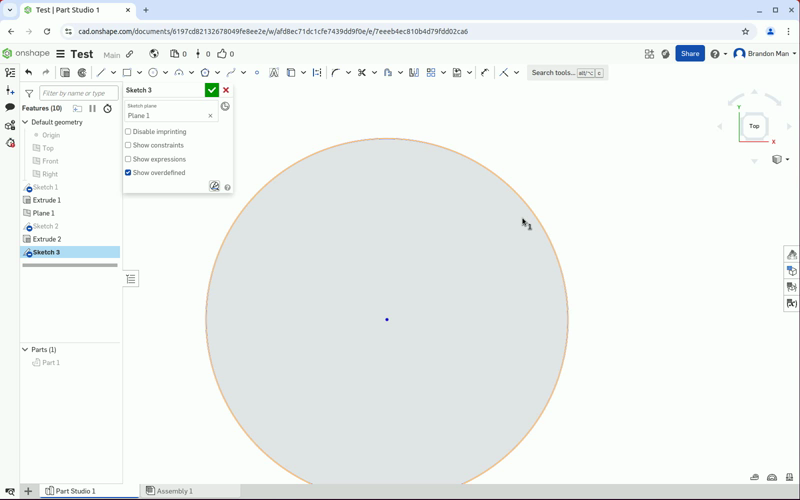
scroll(-6)
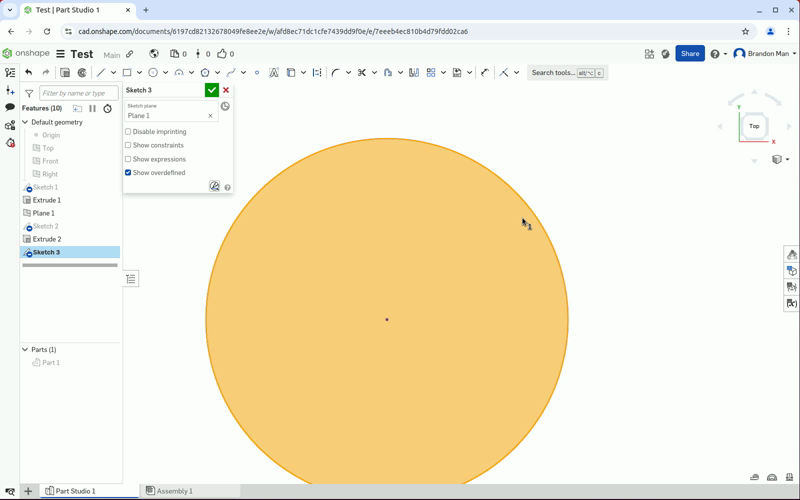
scroll(-6)
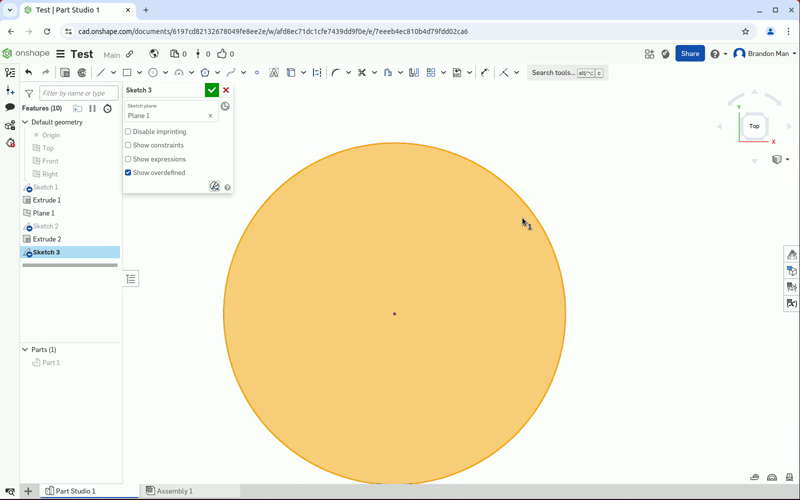
scroll(-6)
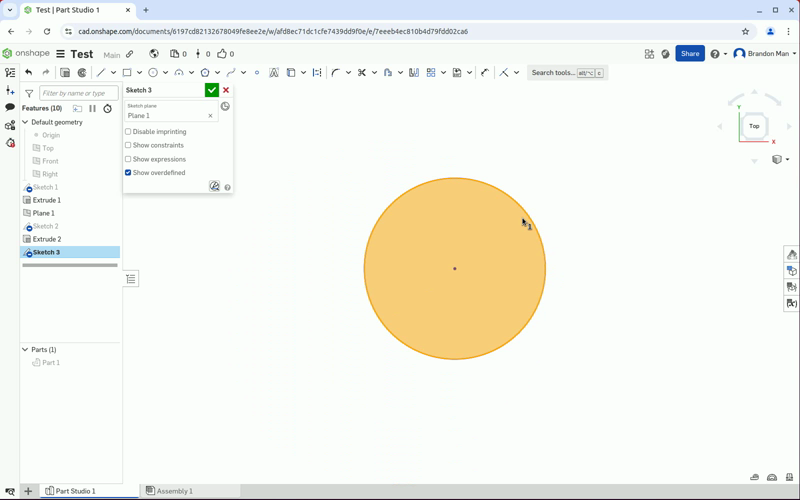
scroll(-6)
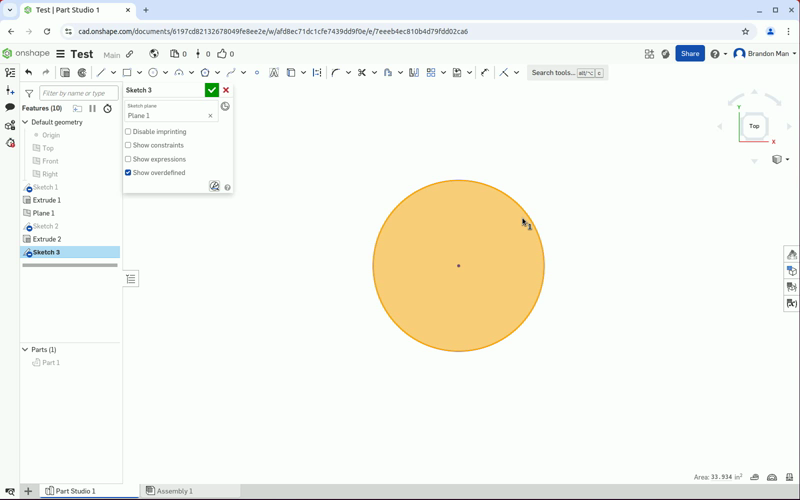
scroll(-6)
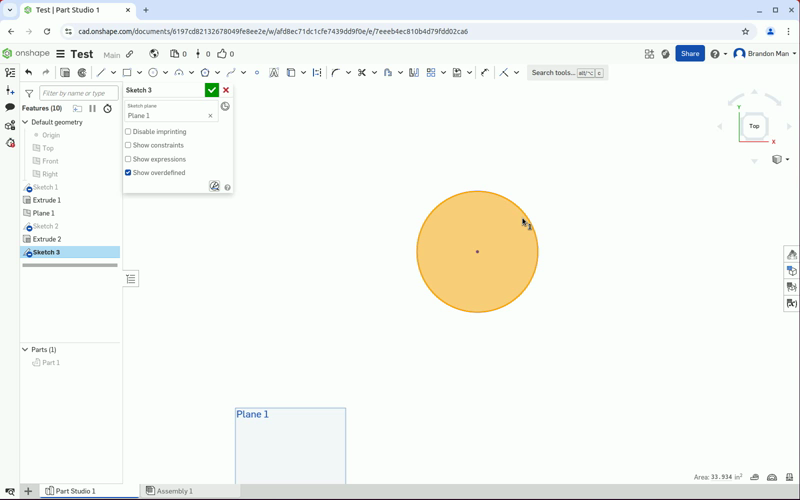
scroll(-6)
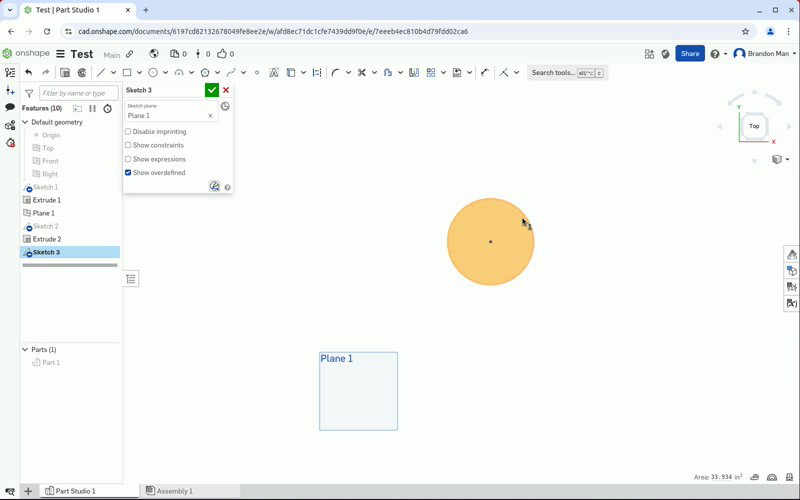
scroll(-6)
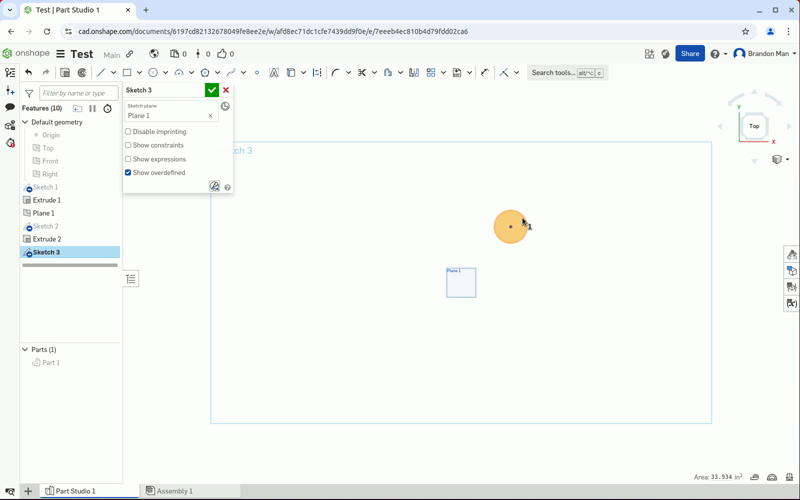
mouse_move(73, 352)
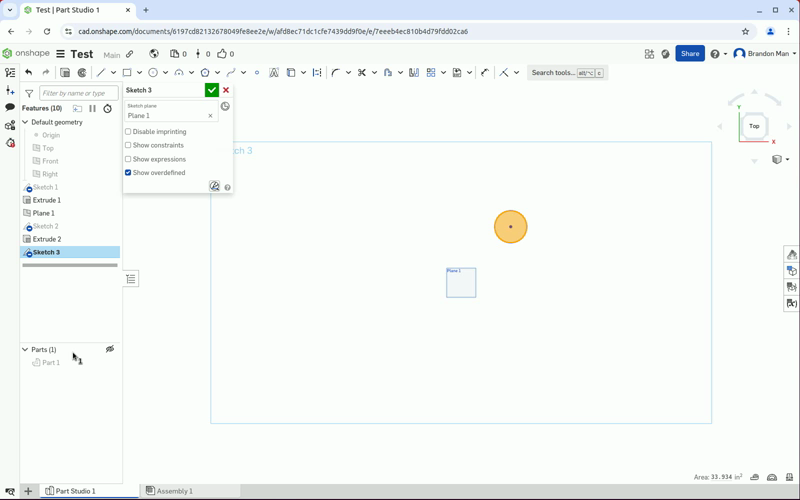
key(shift+y)
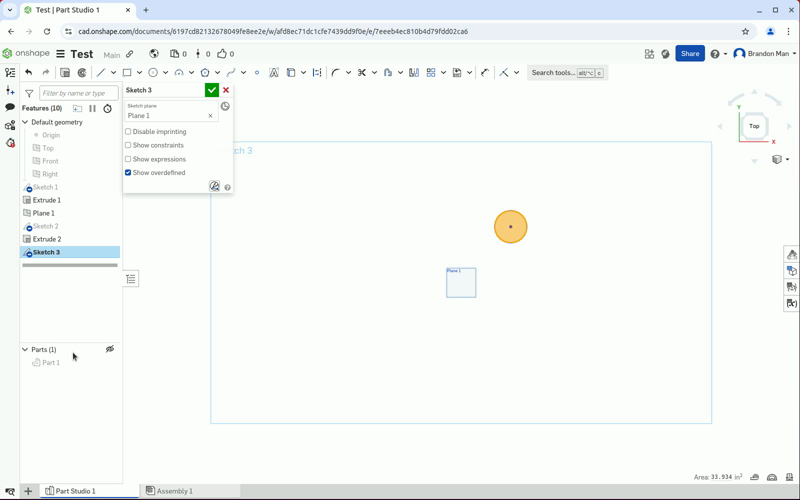
key(shift+e)
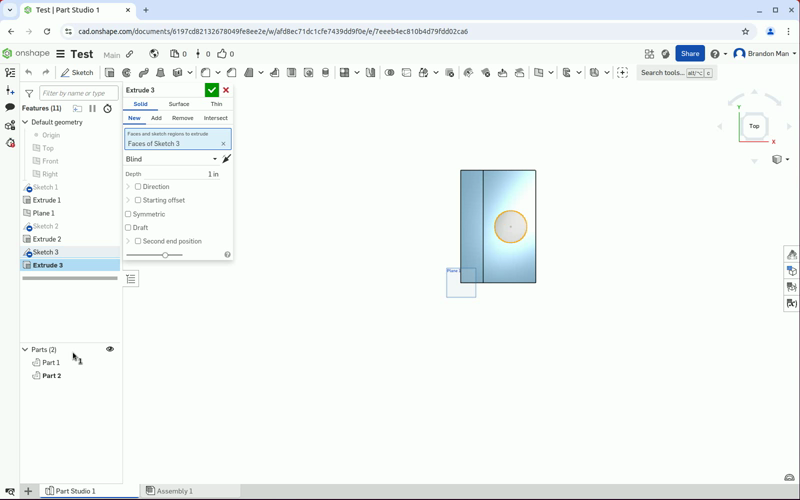
mouse_move(143, 106)
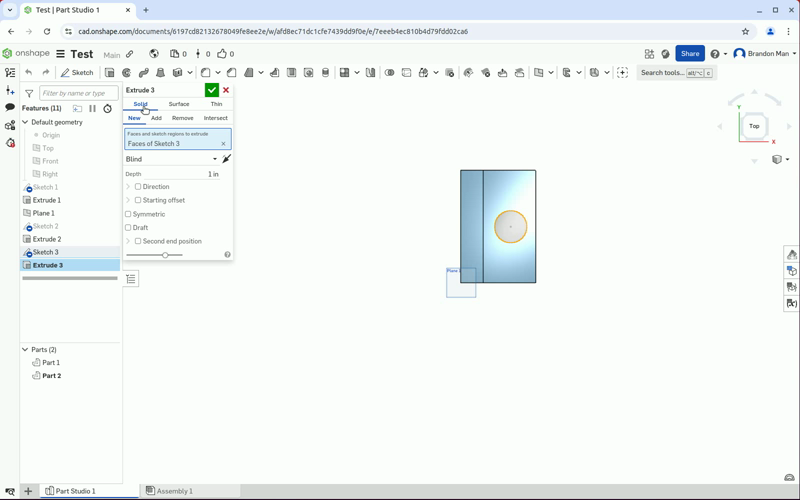
click(143, 106)
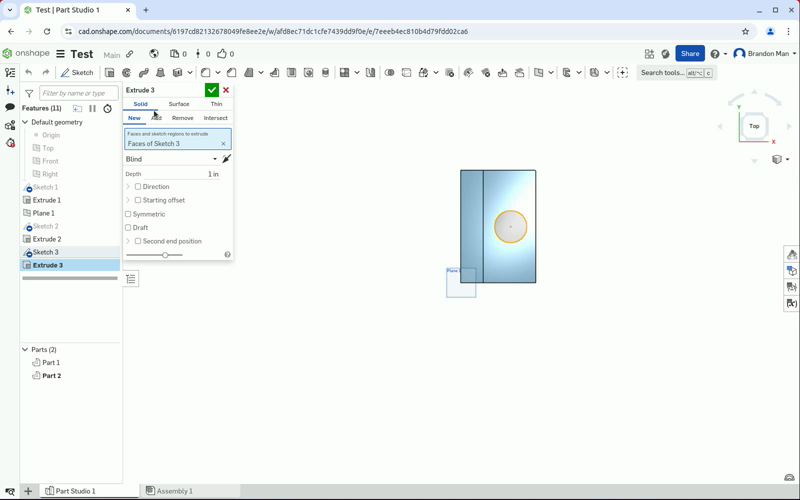
mouse_move(186, 120)
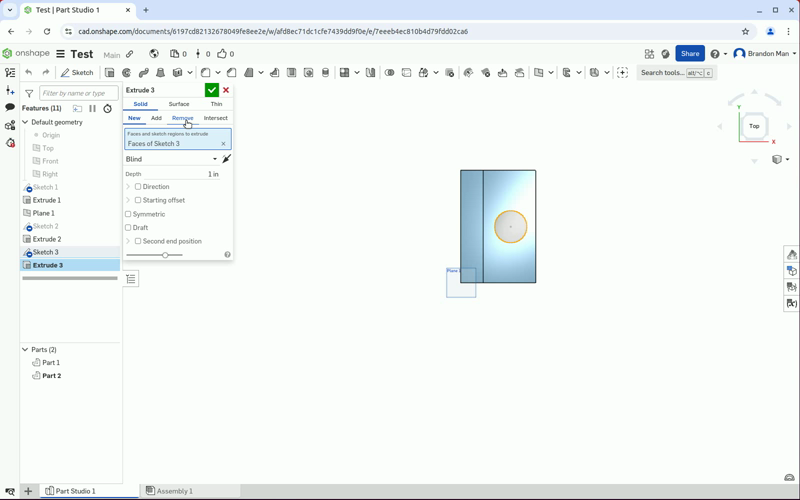
click(186, 120)
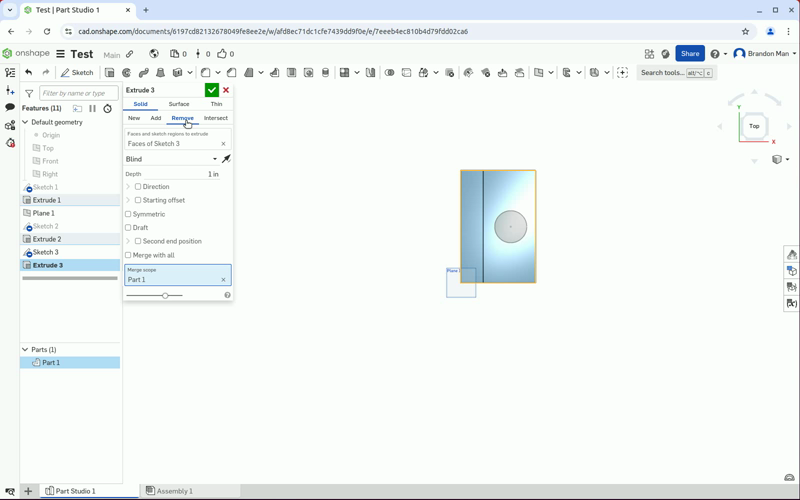
key(tab, 4)
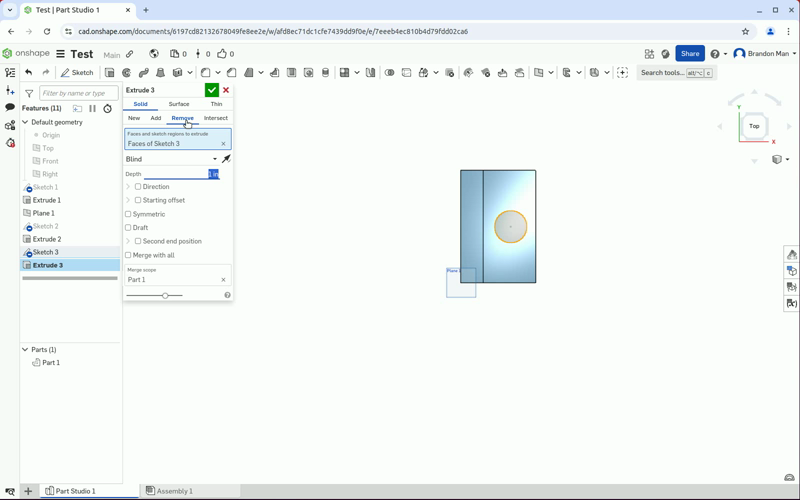
text(30.811)
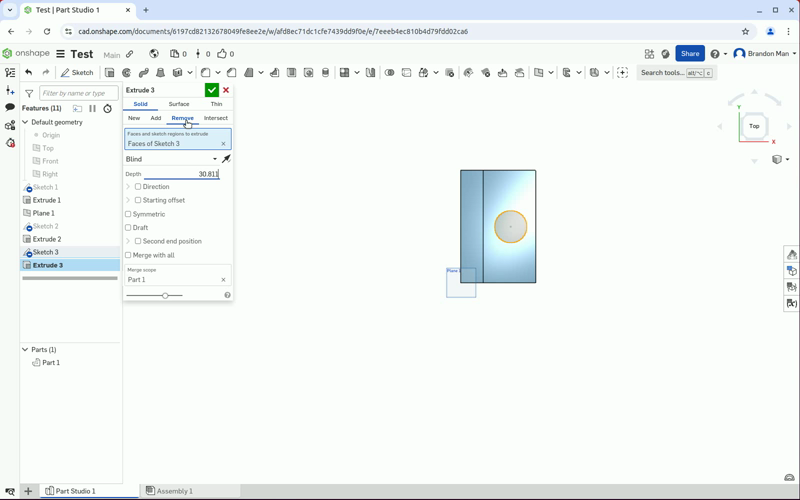
key(tab, 6)
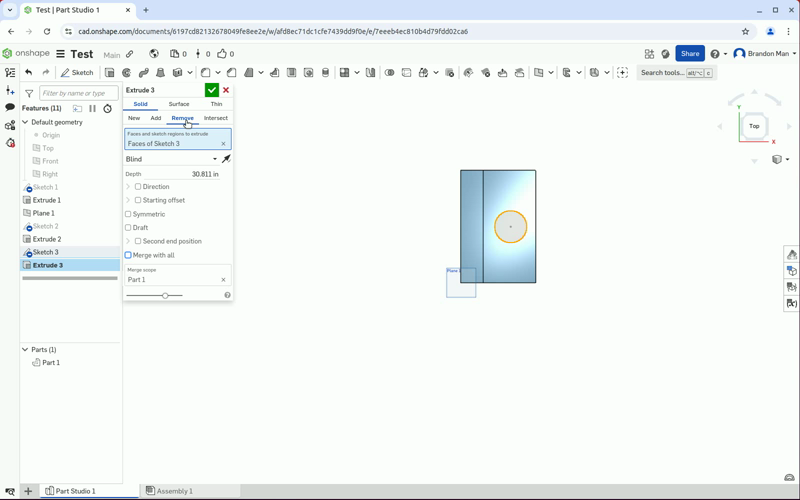
key(space)
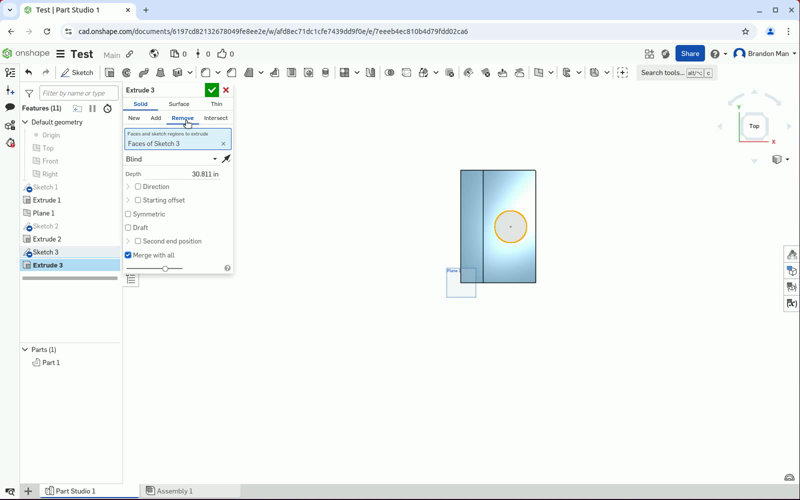
key(enter)
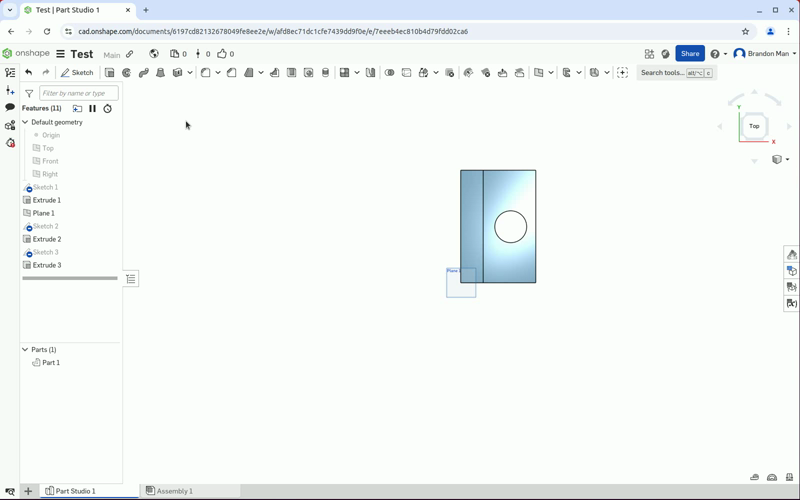
key(shift+h)
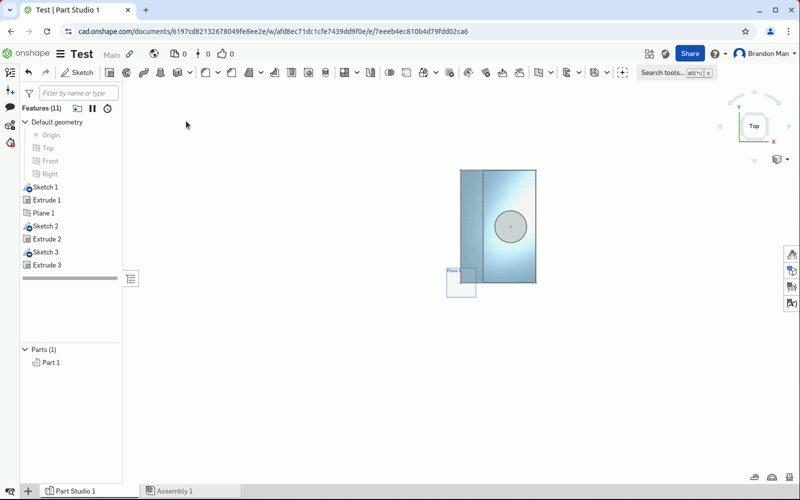
key(shift+h)
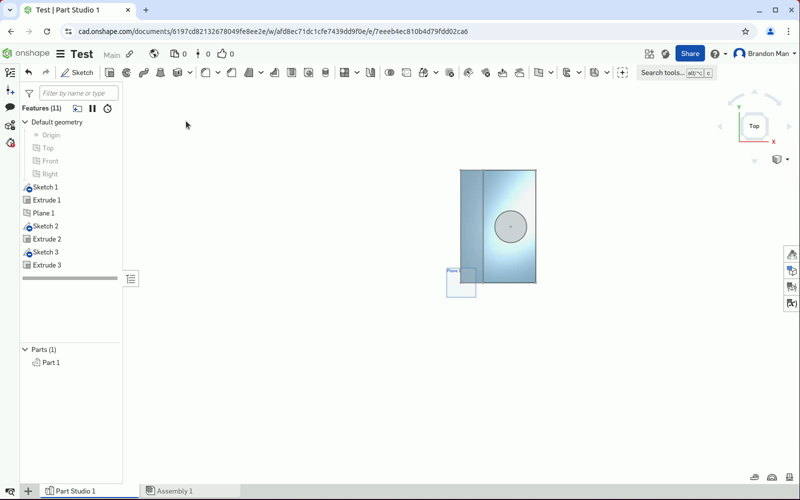
key(shift+7)
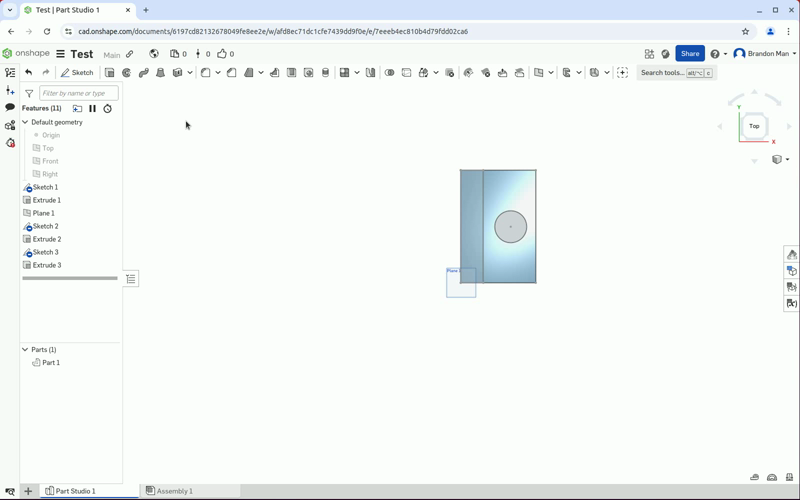
key(up, 3)
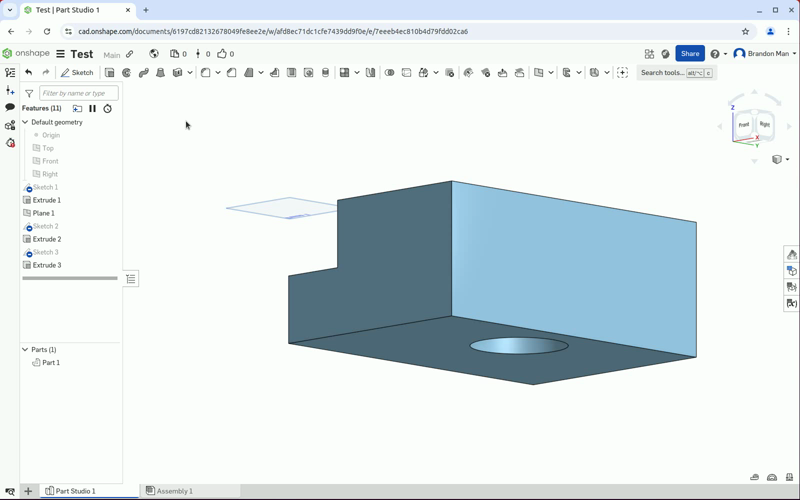
key(left, 3)
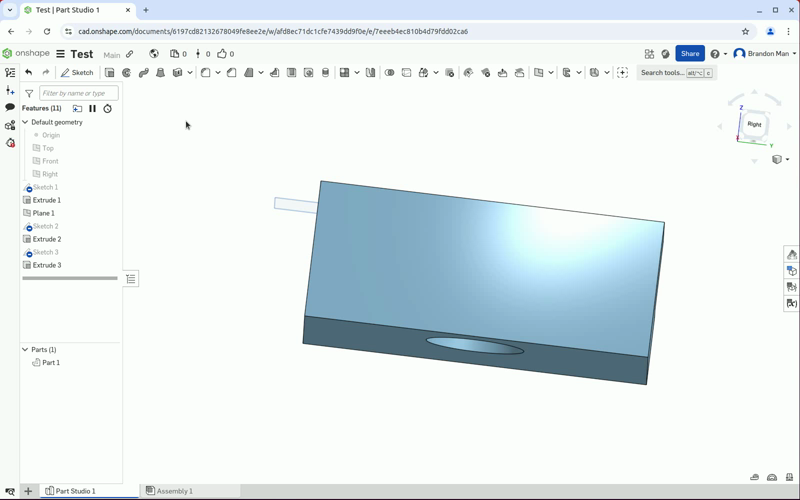
key(right, 3)
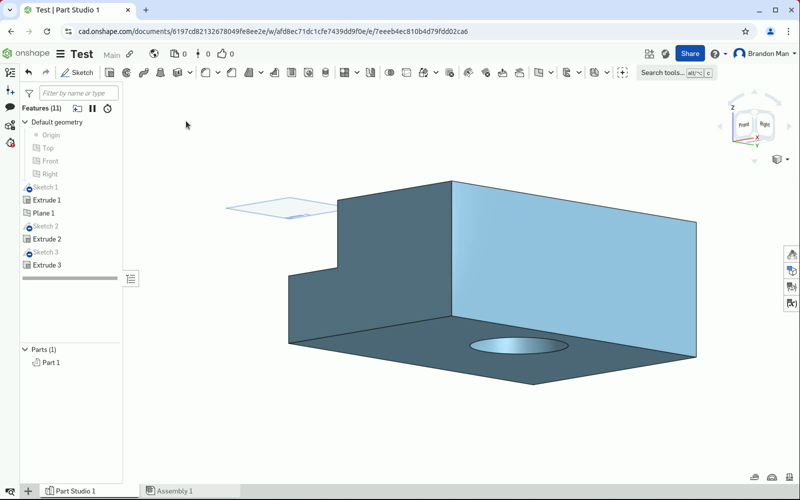
key(down, 3)
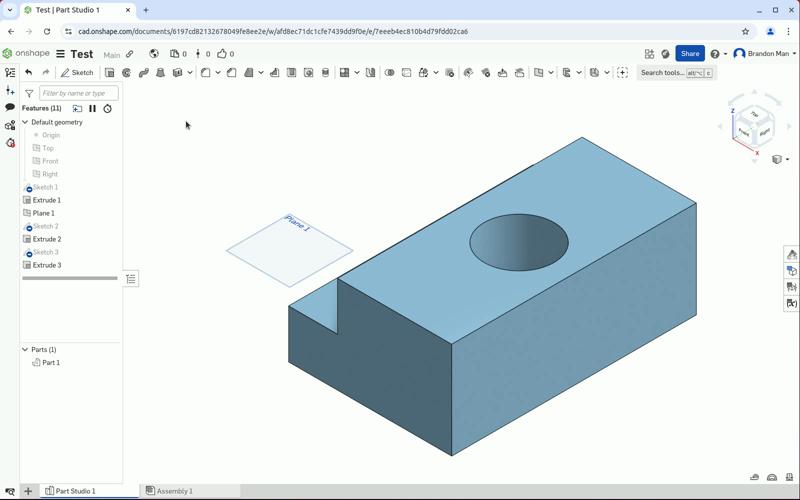
mouse_move(73, 189)
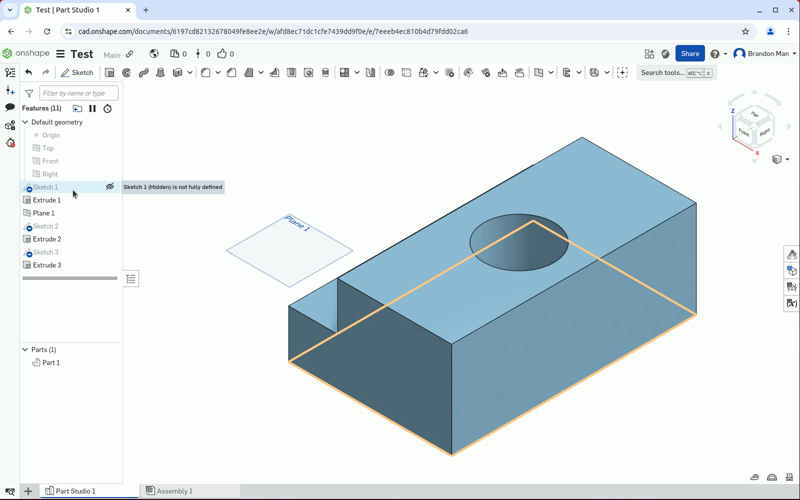
click(73, 189)